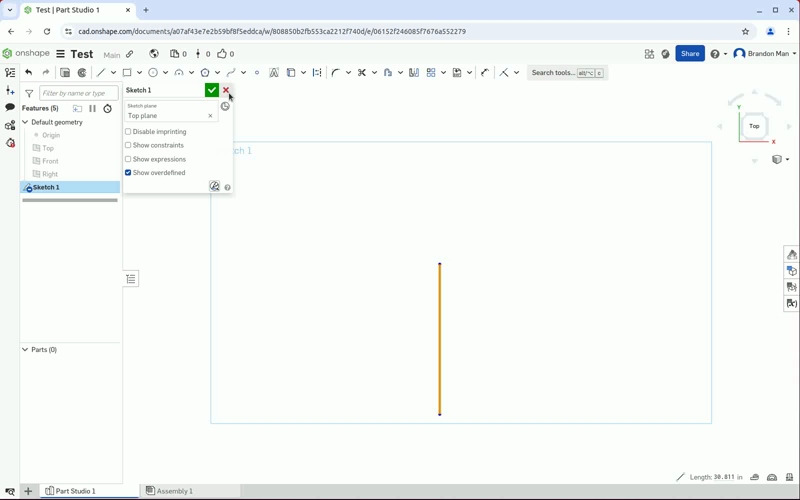
key(shift+h)
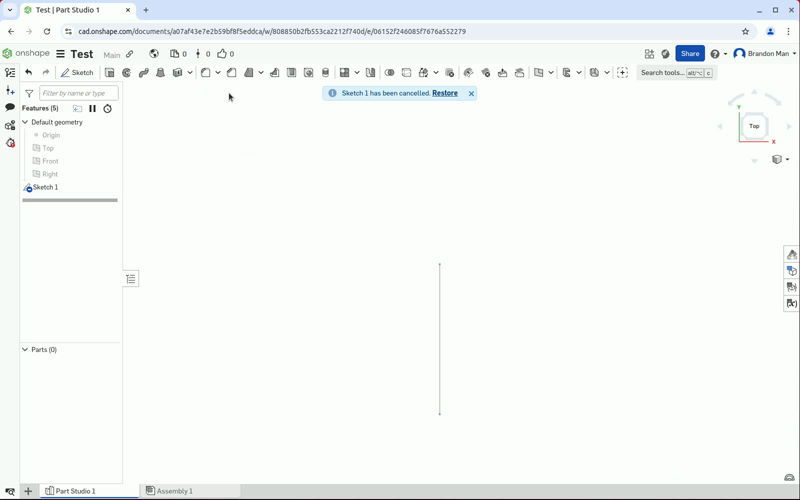
key(shift+s)
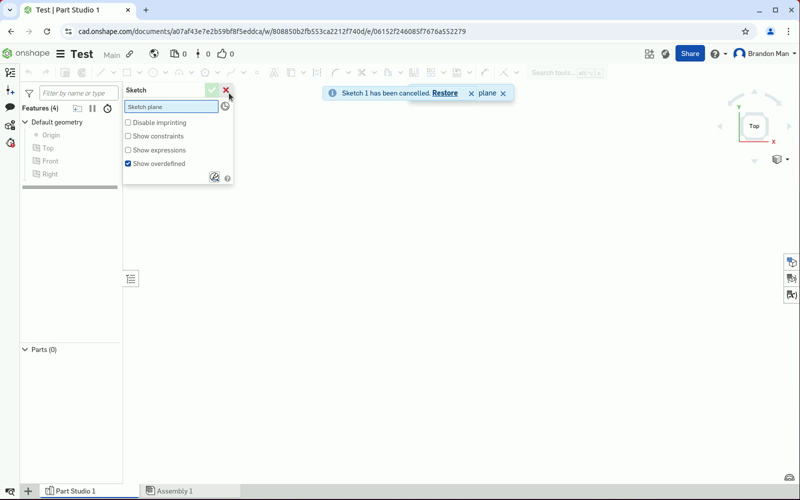
mouse_move(73, 150)
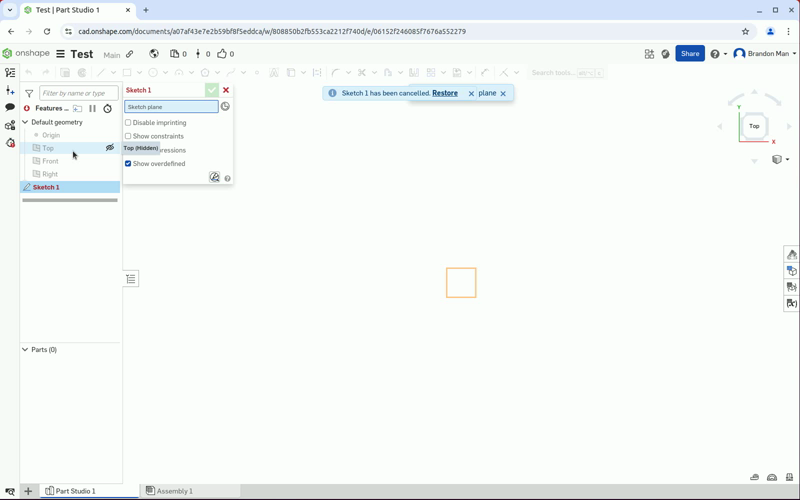
click(73, 150)
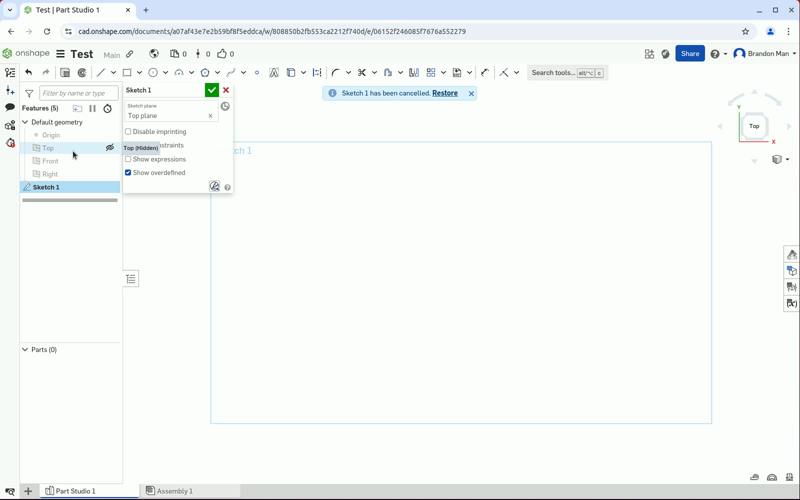
mouse_move(73, 352)
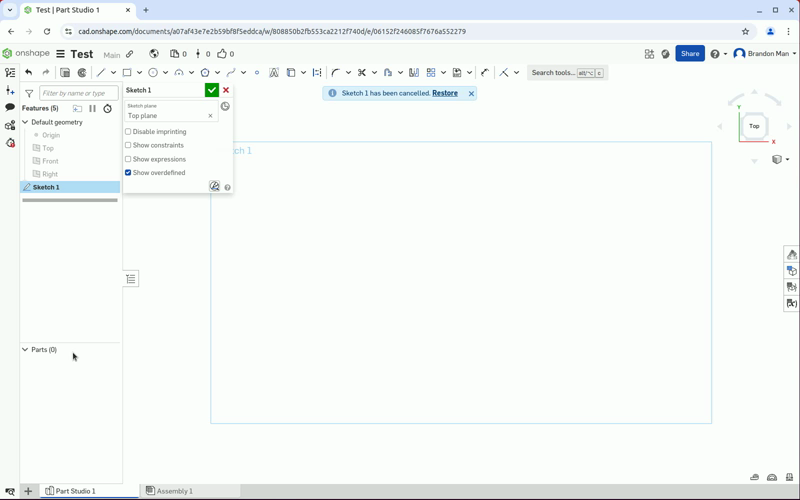
key(y)
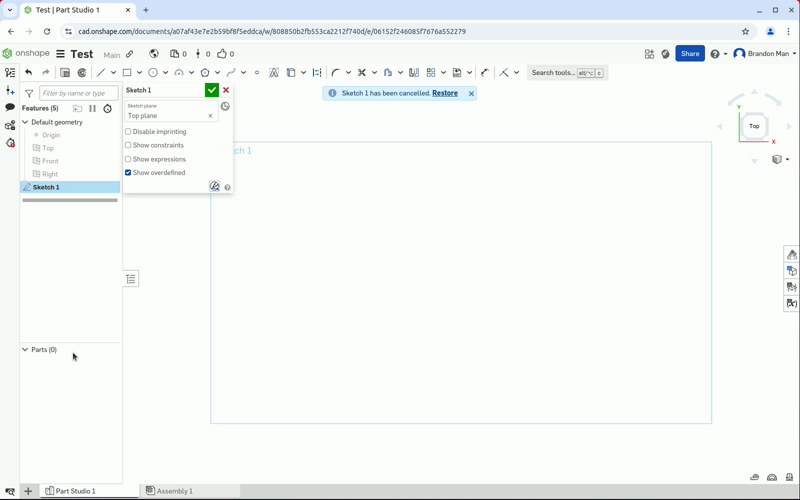
key(c)
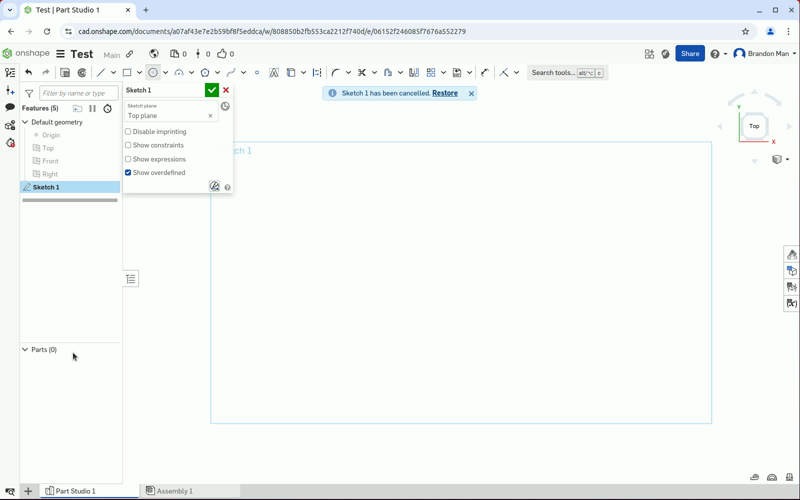
key_down(shift)
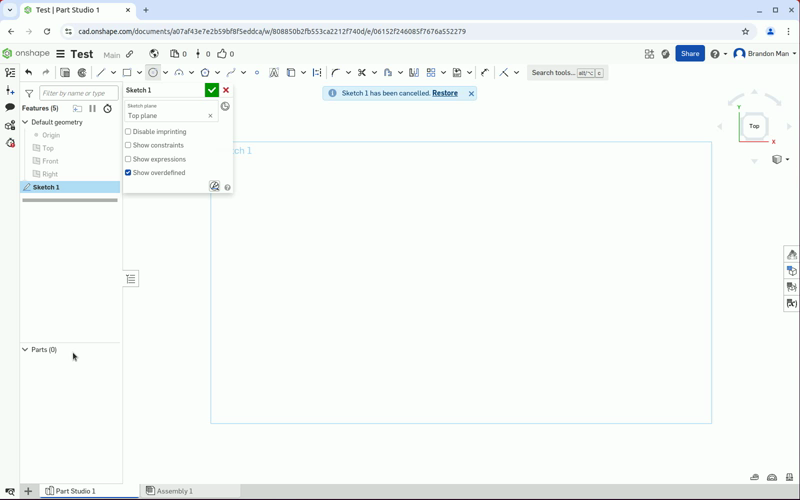
mouse_move(461, 282)
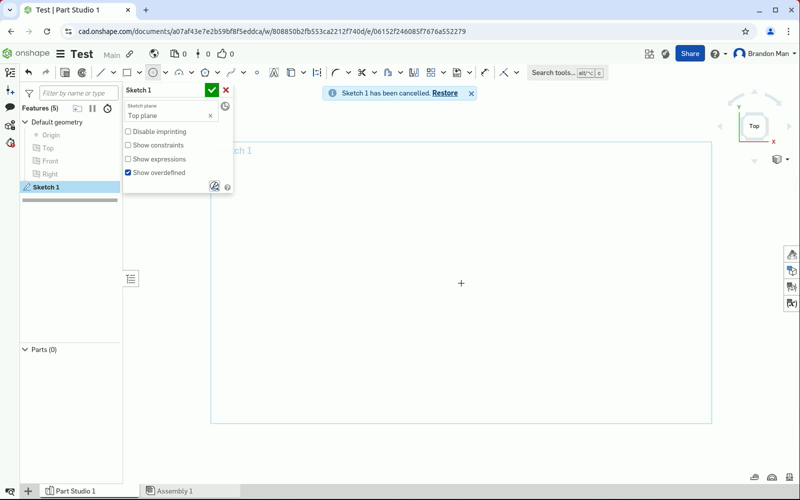
click(461, 282)
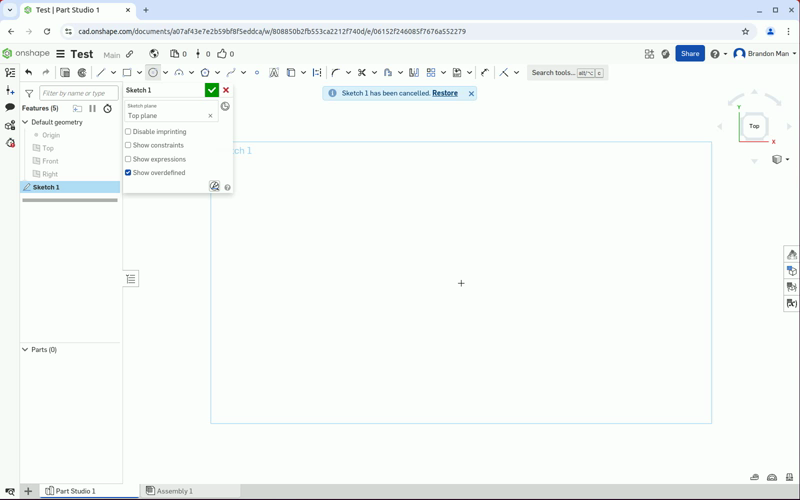
key_up(shift)
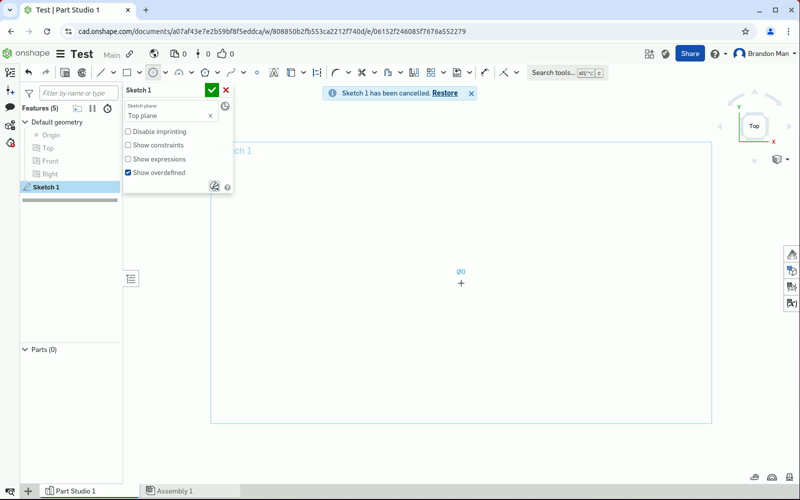
mouse_move(560, 282)
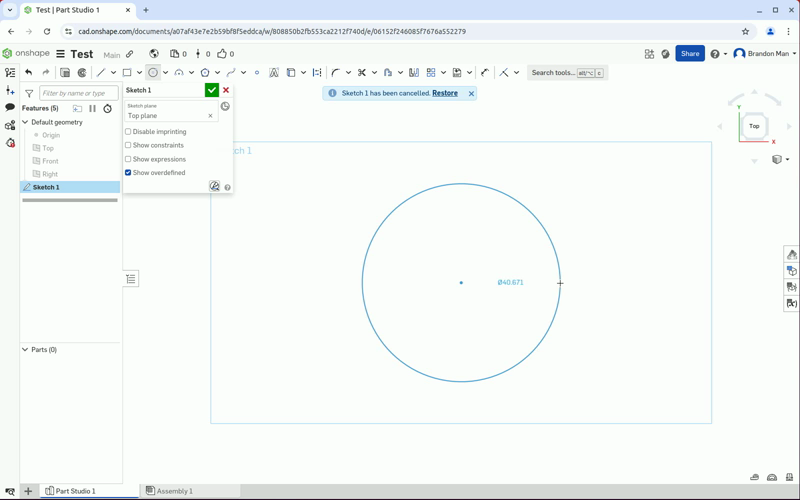
click(560, 282)
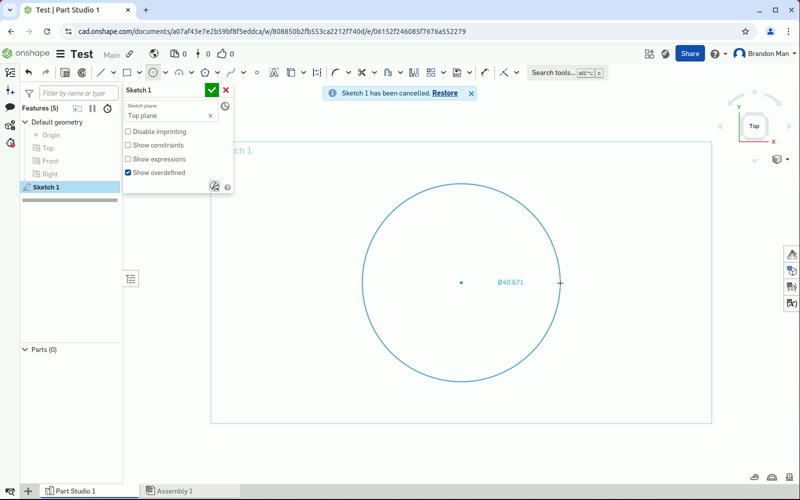
key(esc)
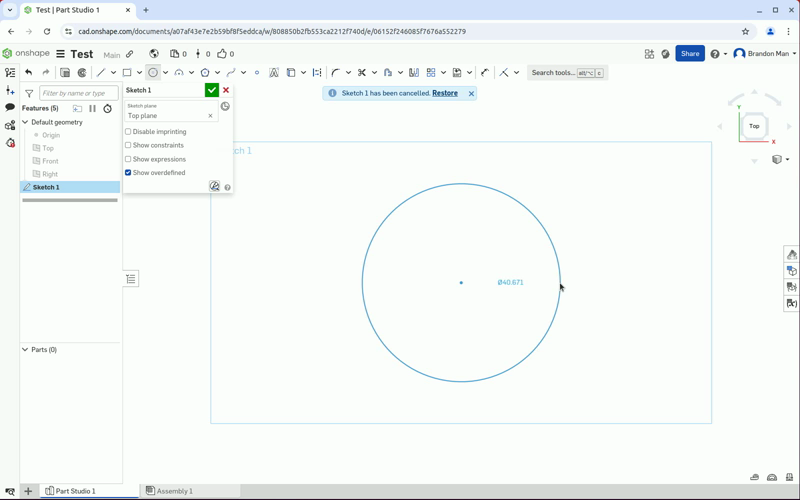
key(l)
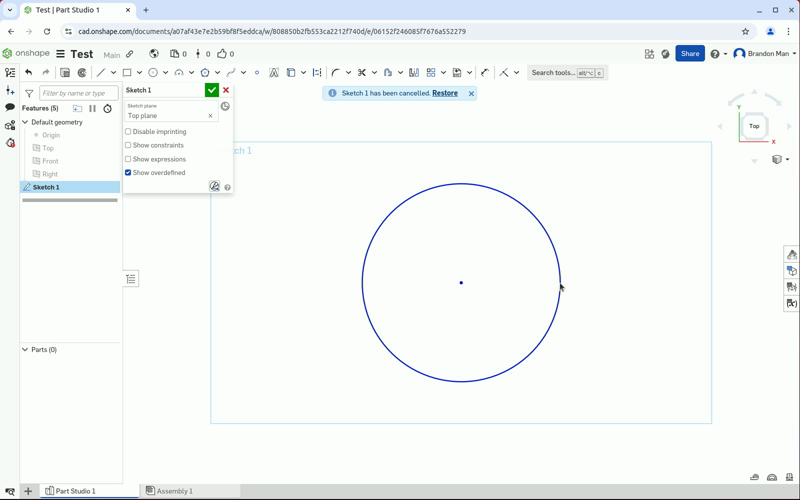
key_down(shift)
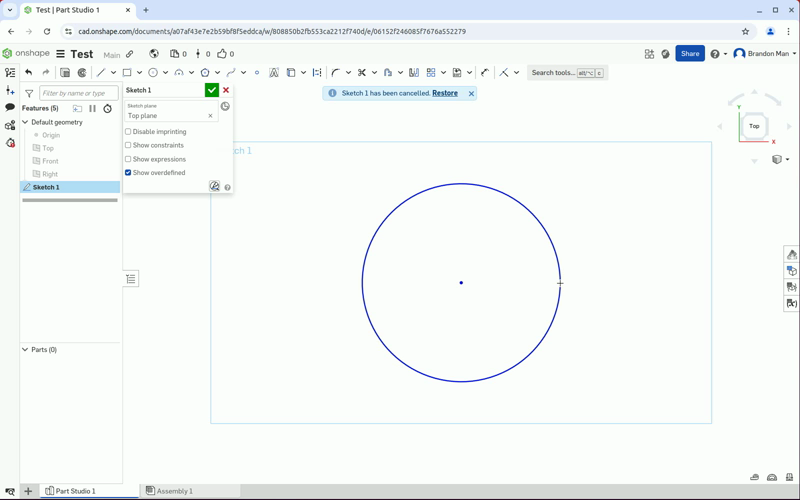
mouse_move(401, 282)
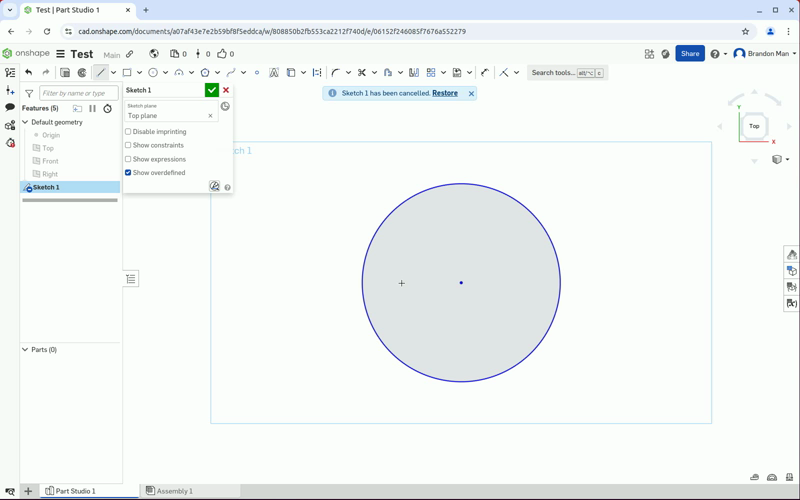
click(401, 282)
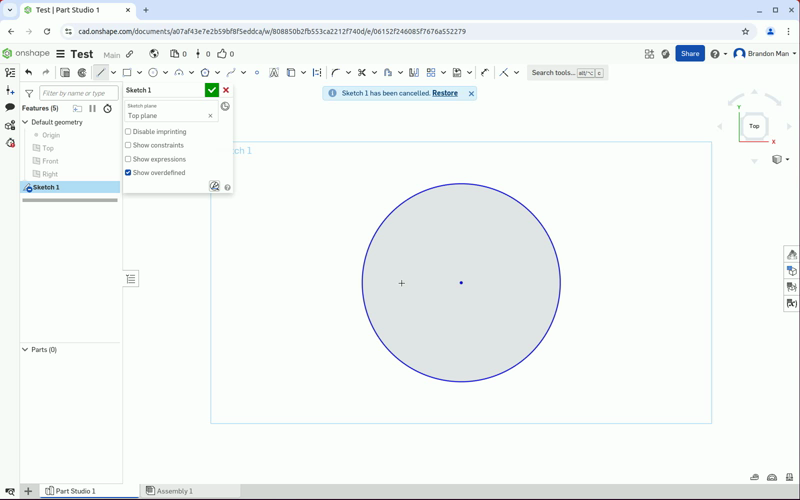
key_up(shift)
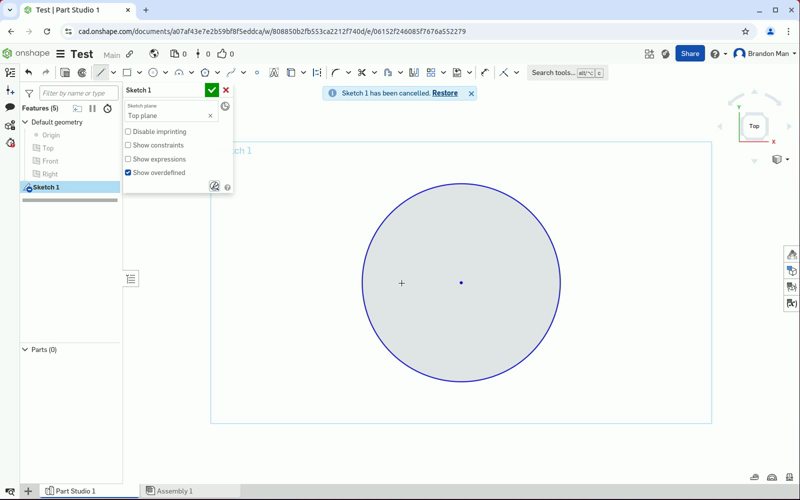
key_down(shift)
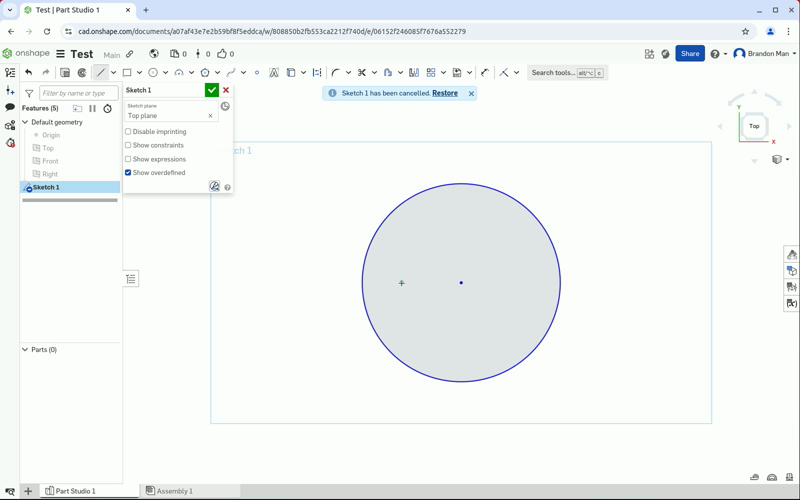
mouse_move(449, 336)
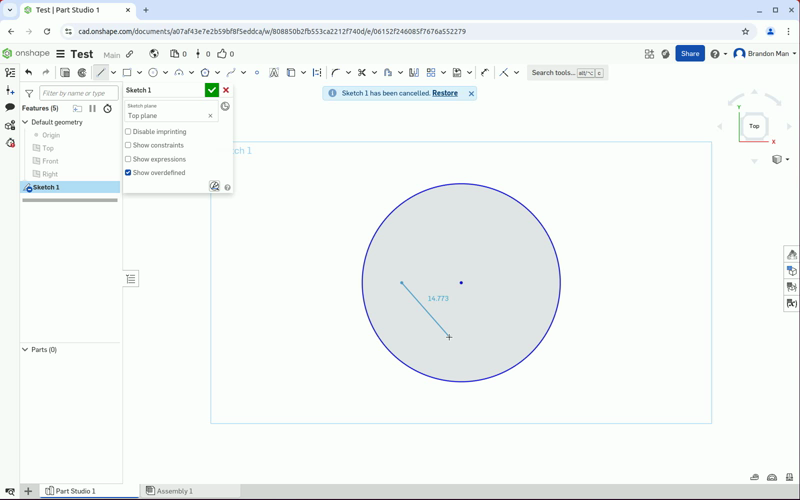
click(449, 336)
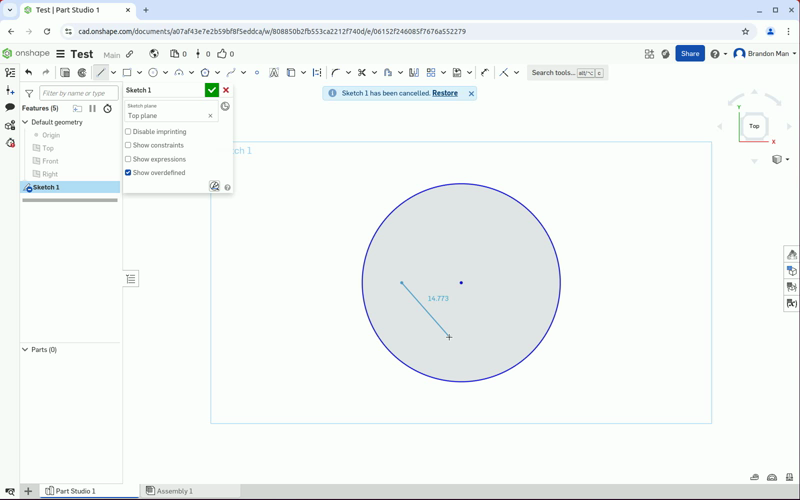
key_up(shift)
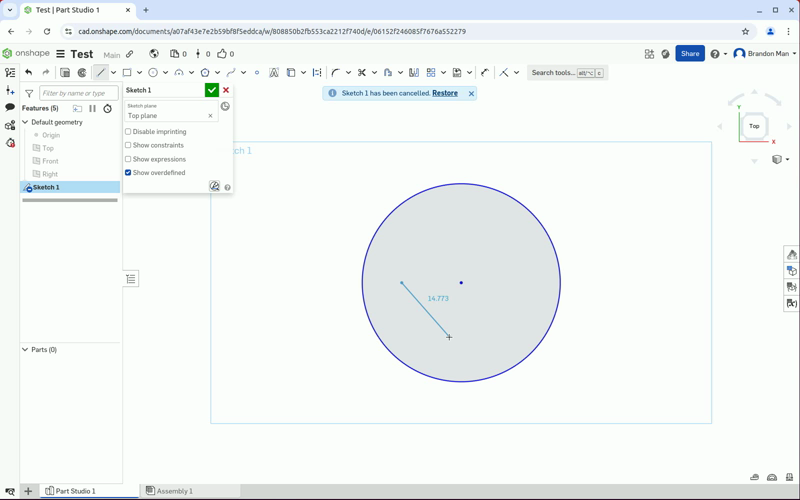
key_down(shift)
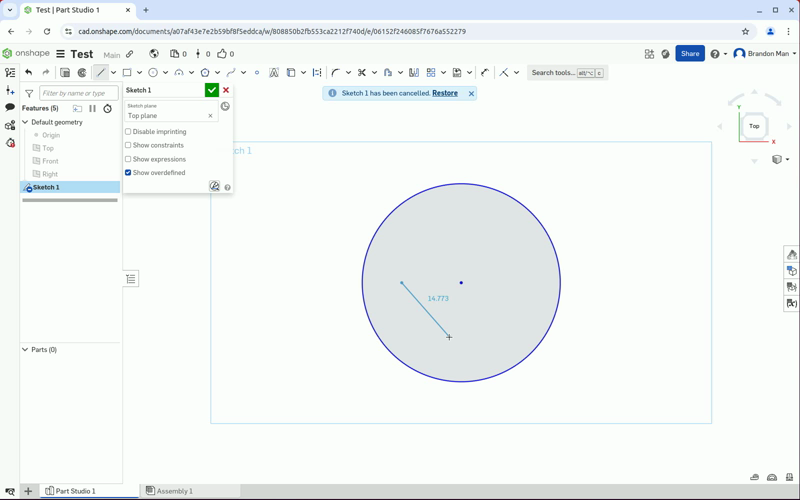
mouse_move(521, 318)
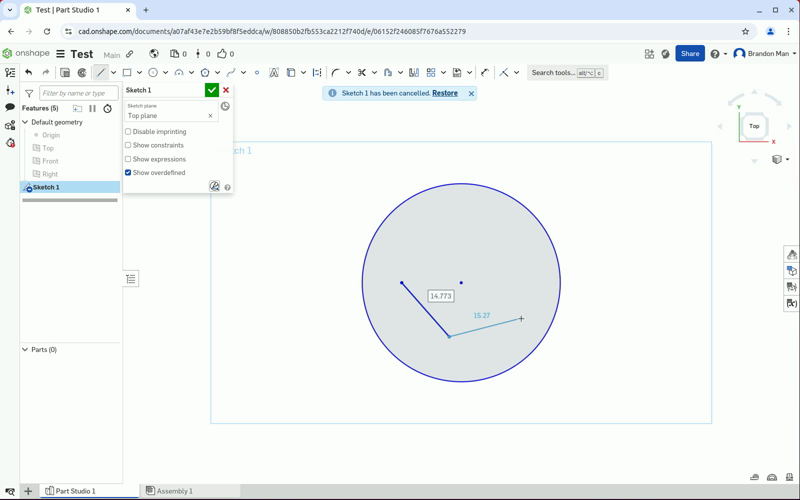
click(521, 318)
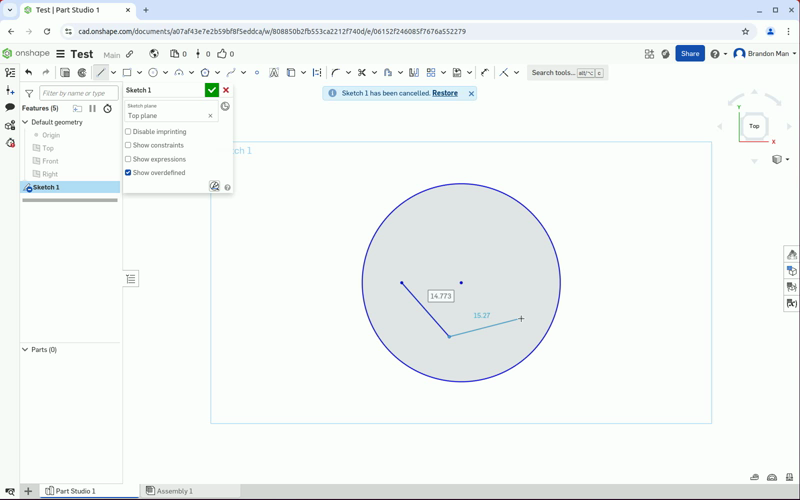
key_up(shift)
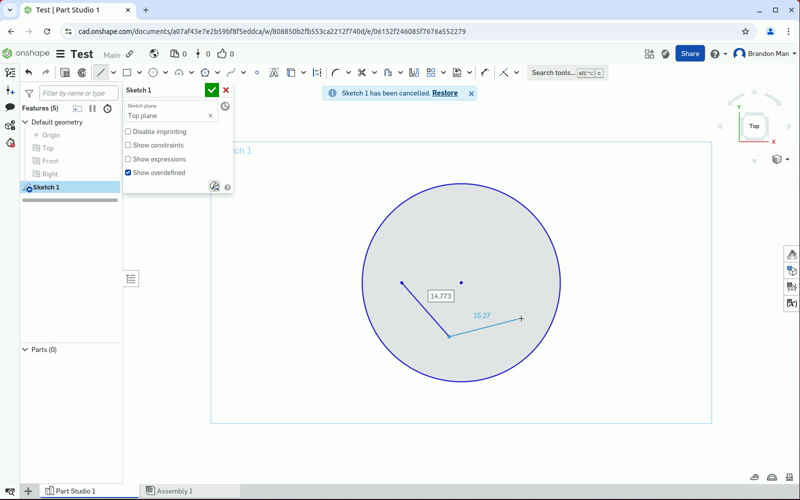
key_down(shift)
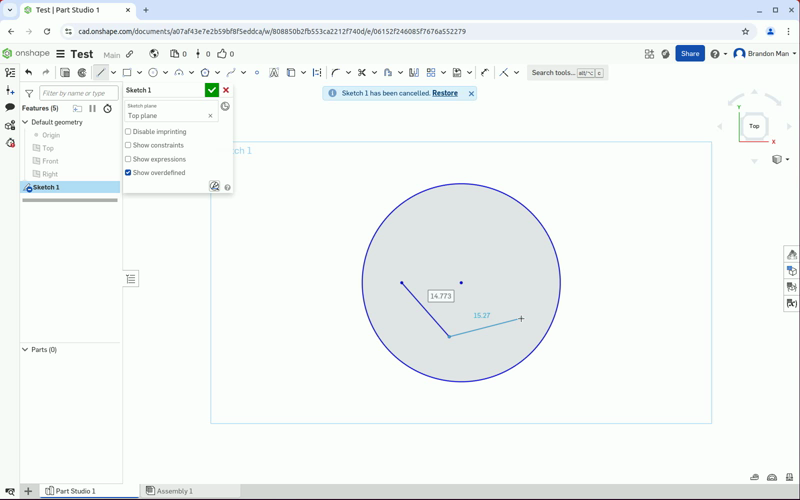
mouse_move(551, 318)
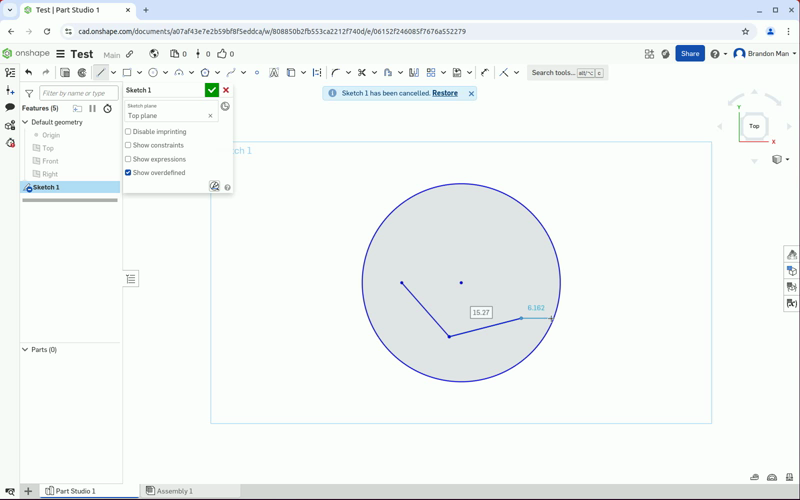
mouse_move(502, 270)
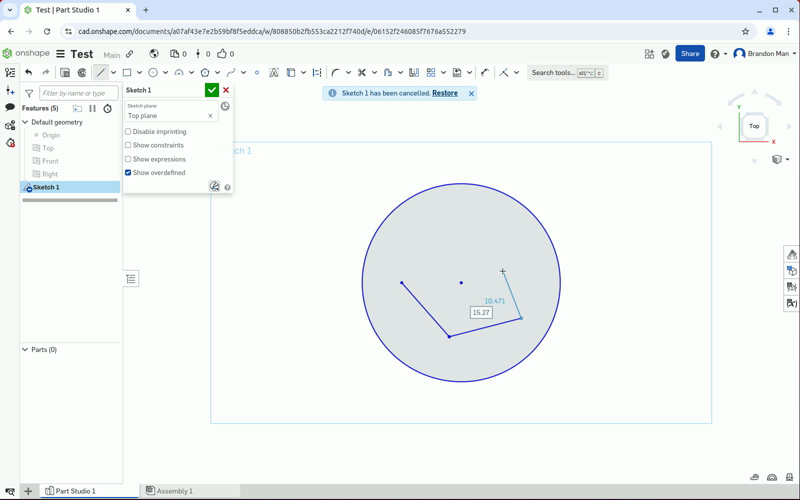
click(502, 270)
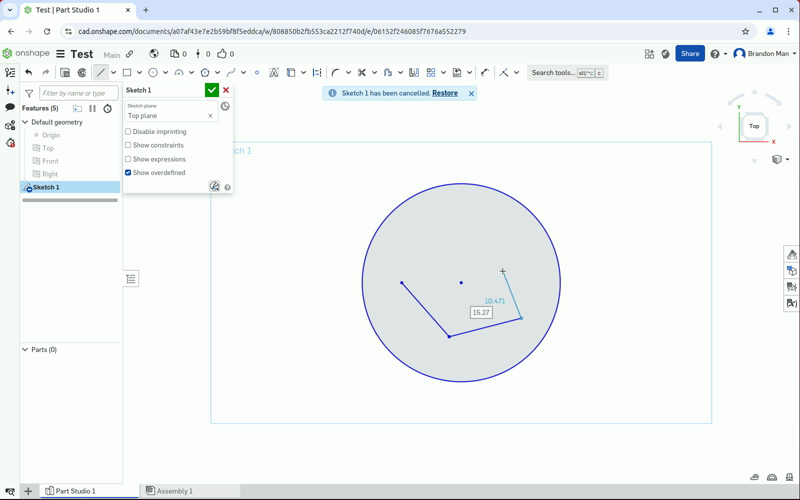
key_up(shift)
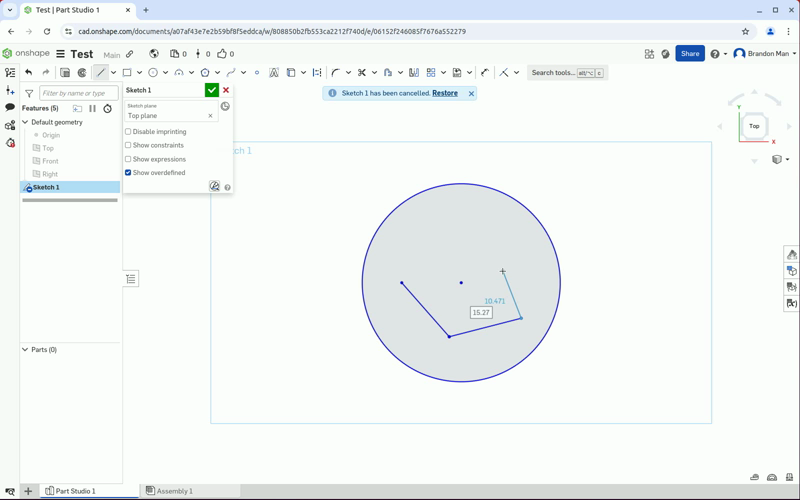
key_down(shift)
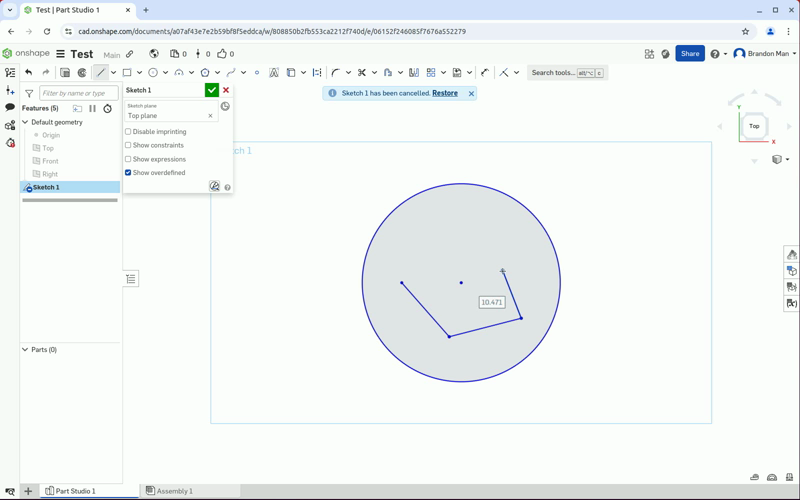
mouse_move(532, 270)
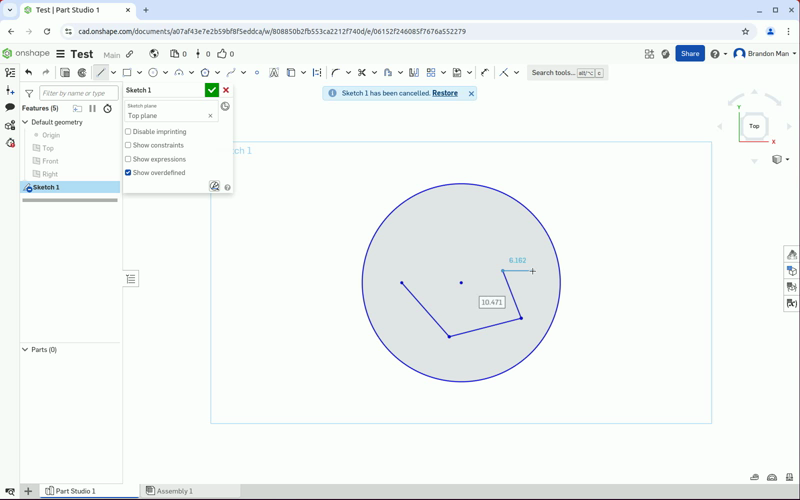
mouse_move(461, 245)
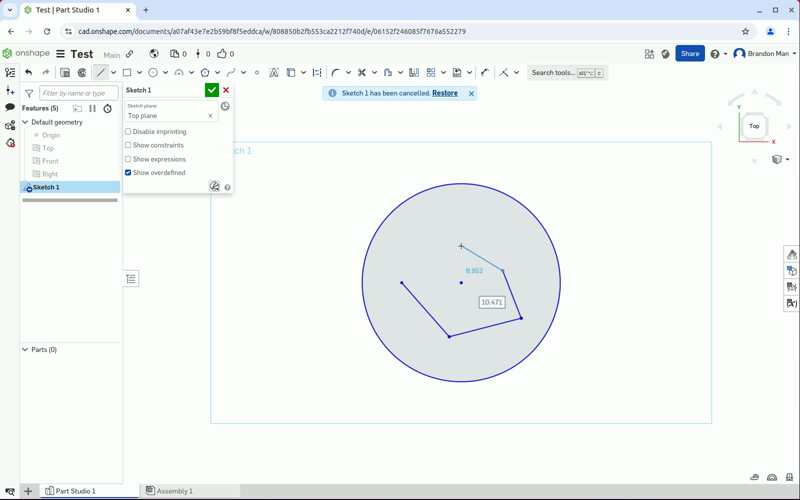
click(461, 245)
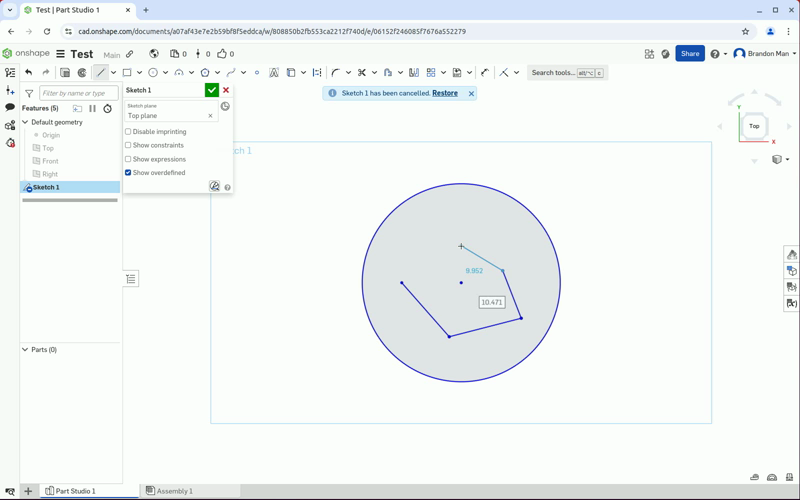
key_up(shift)
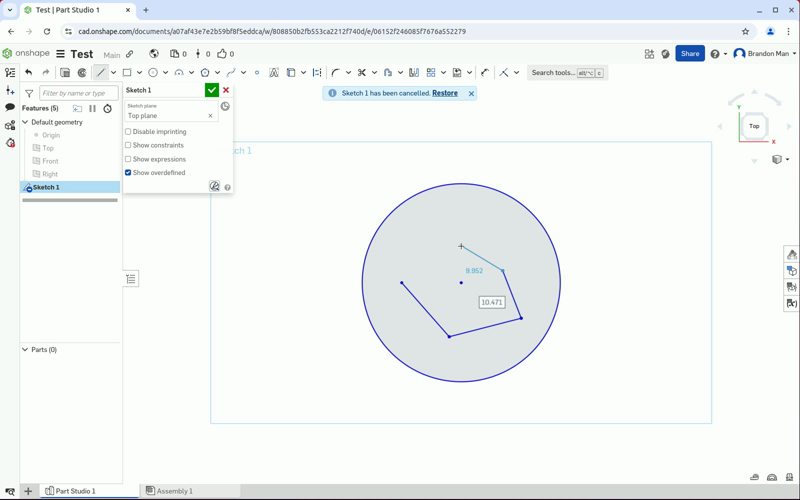
key_down(shift)
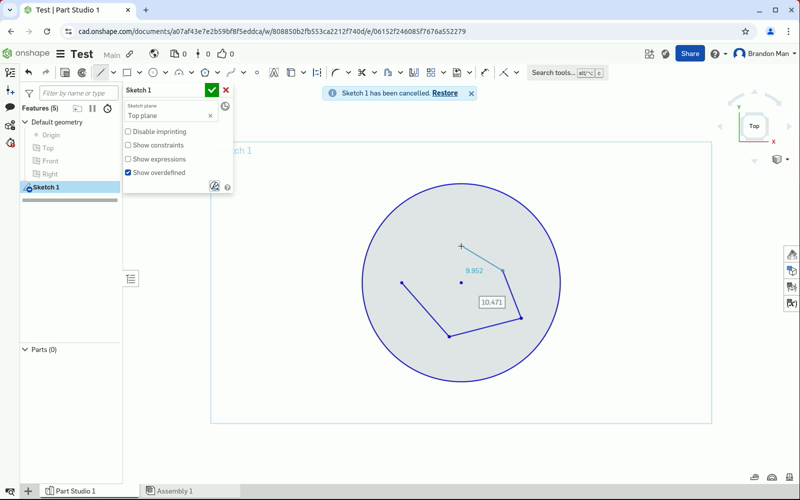
mouse_move(491, 245)
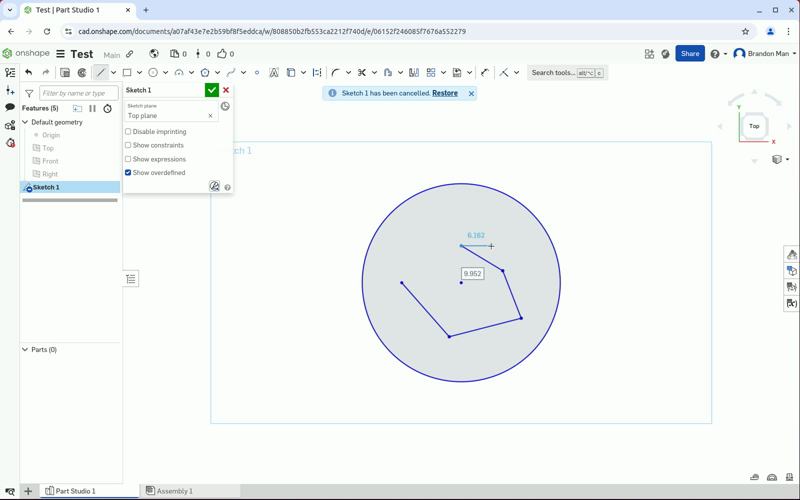
mouse_move(416, 245)
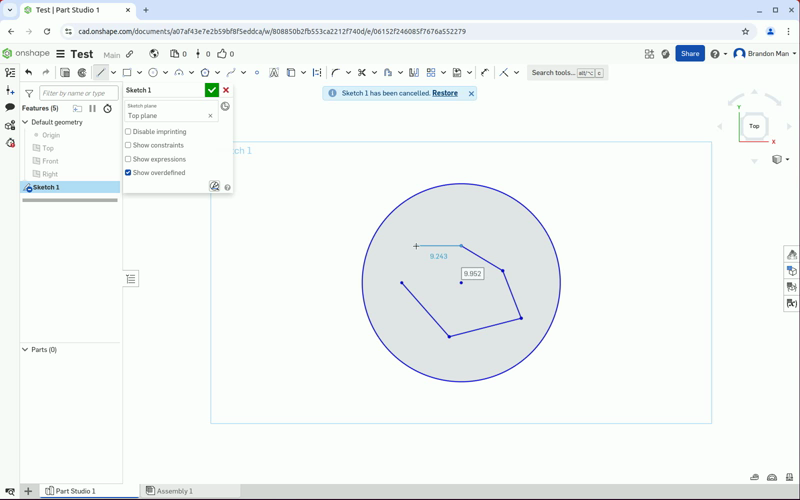
click(416, 245)
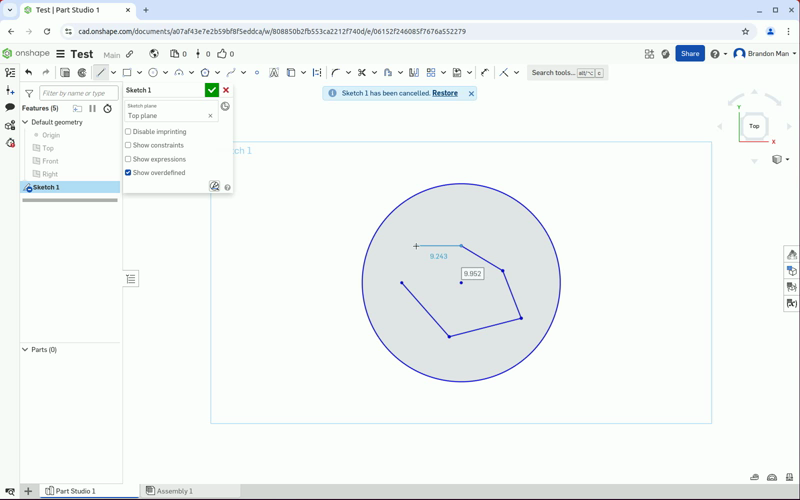
key_up(shift)
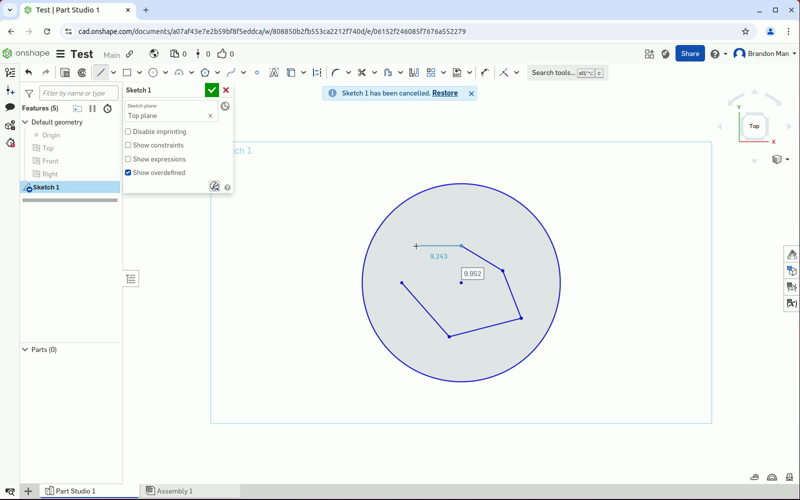
mouse_move(446, 245)
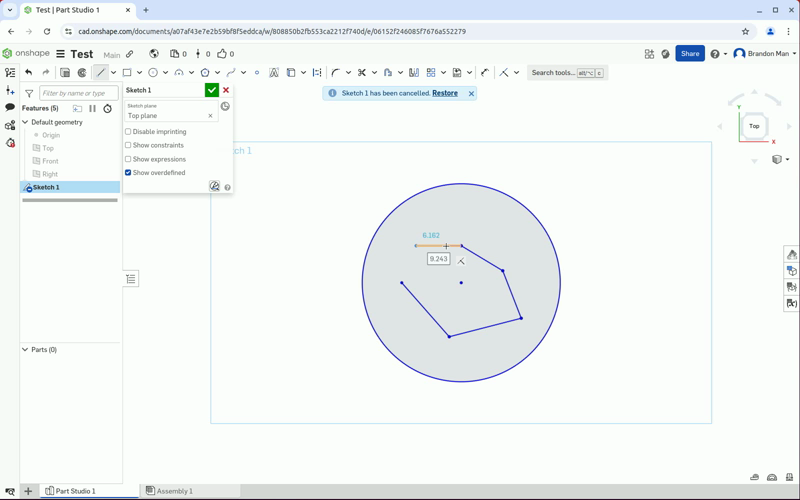
key_down(shift)
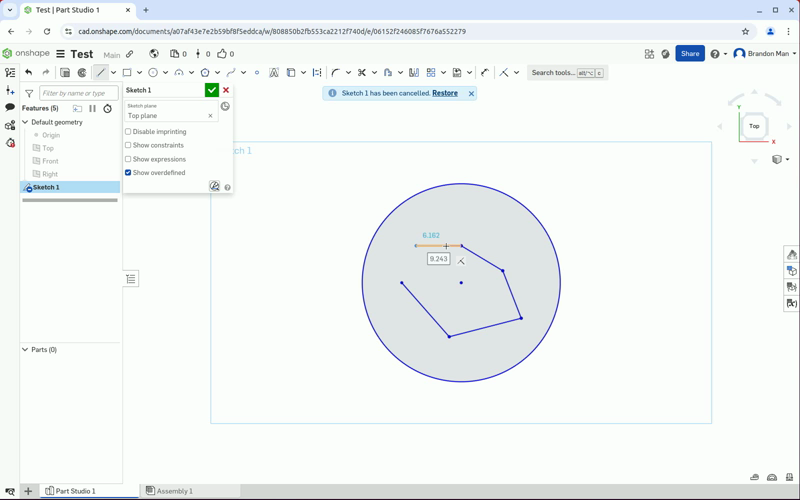
mouse_move(401, 282)
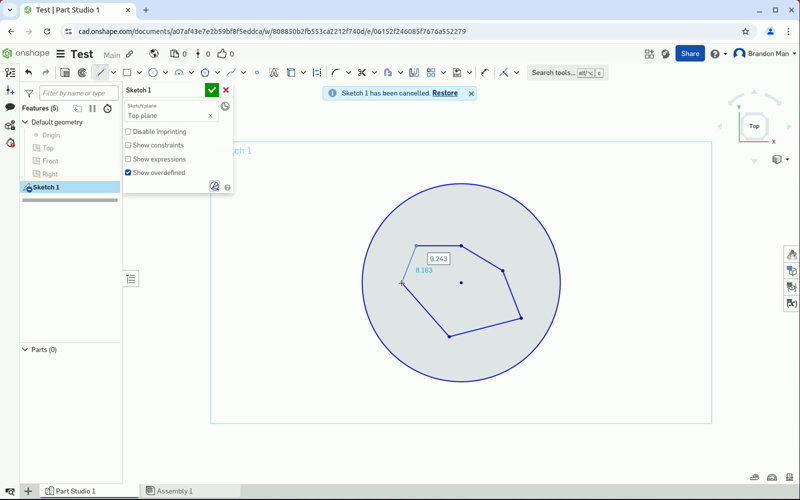
key_up(shift)
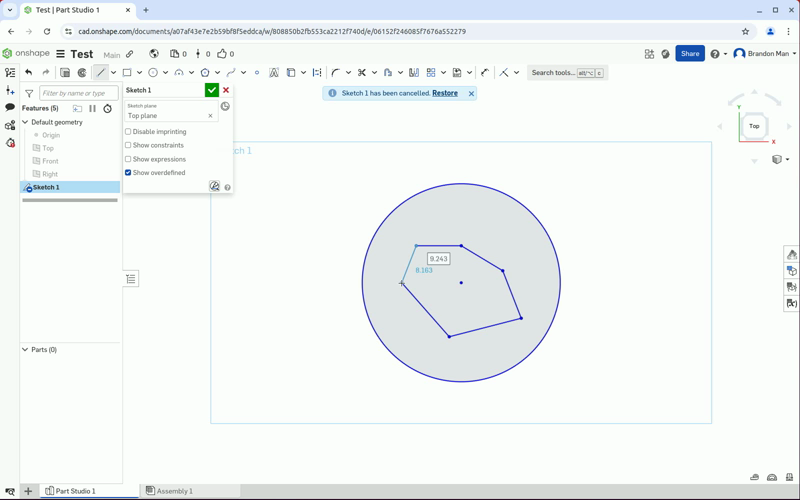
click(401, 282)
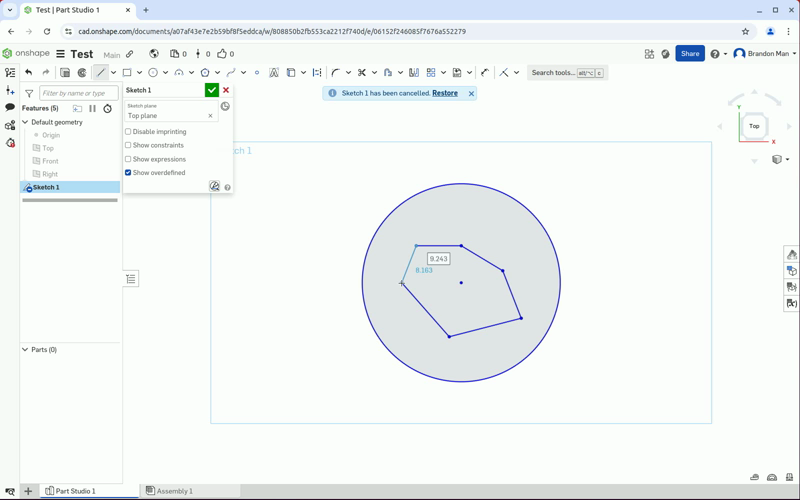
key(esc)
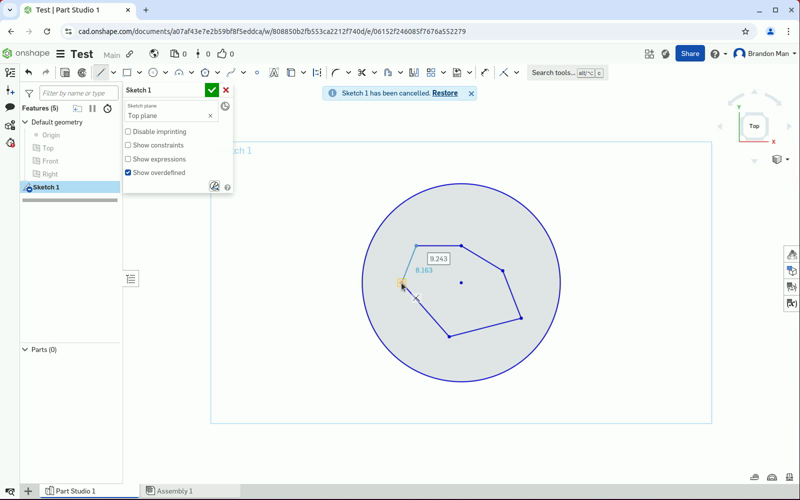
mouse_move(487, 358)
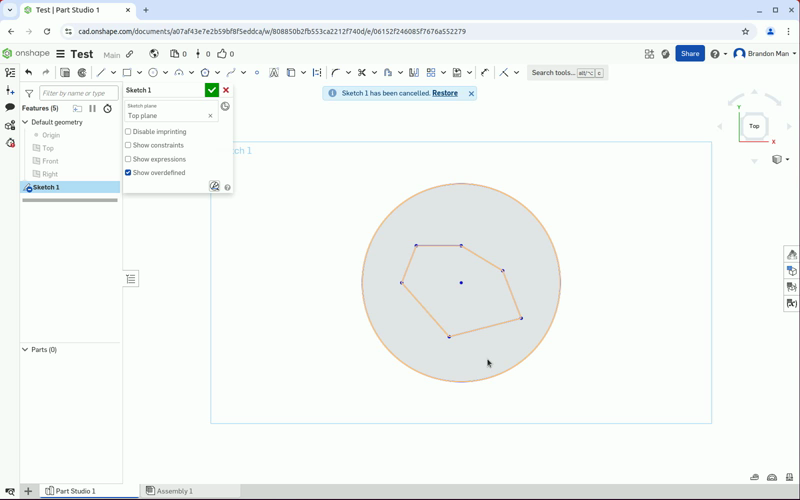
click(487, 358)
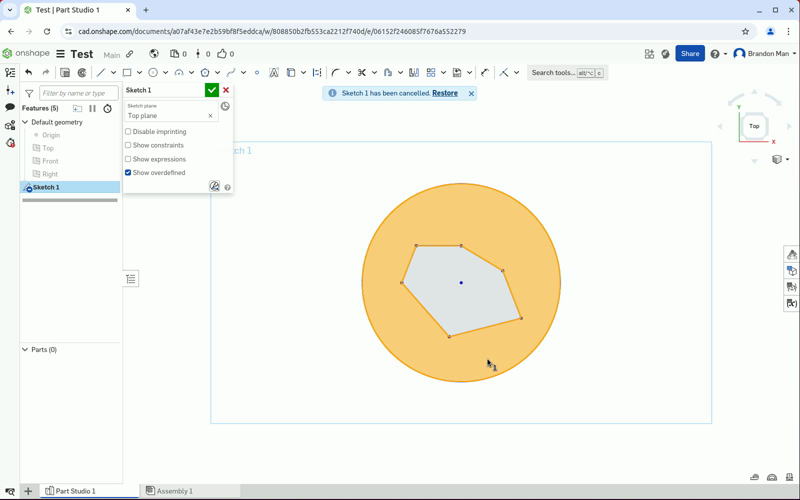
mouse_move(73, 352)
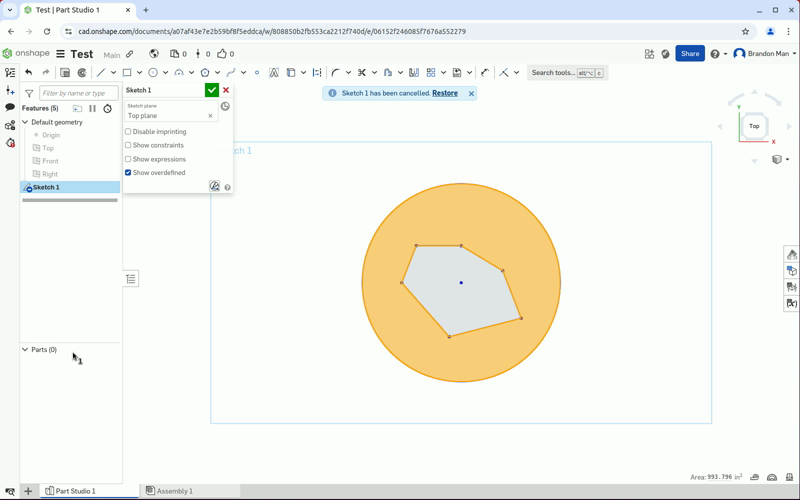
key(shift+y)
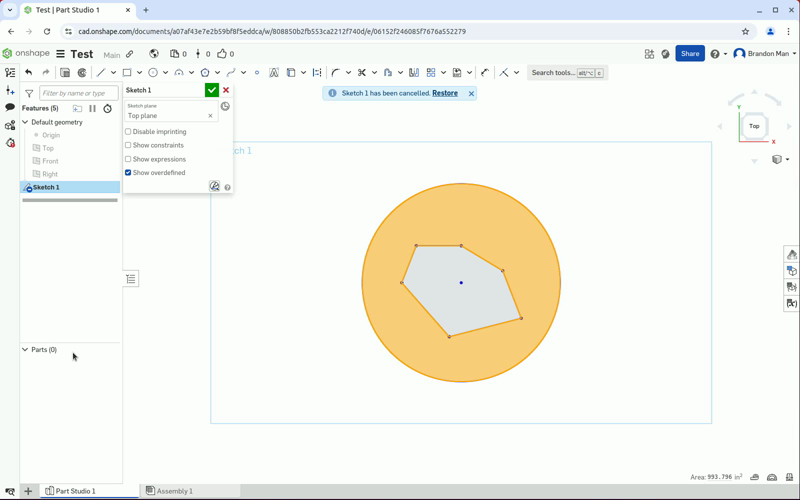
key(shift+e)
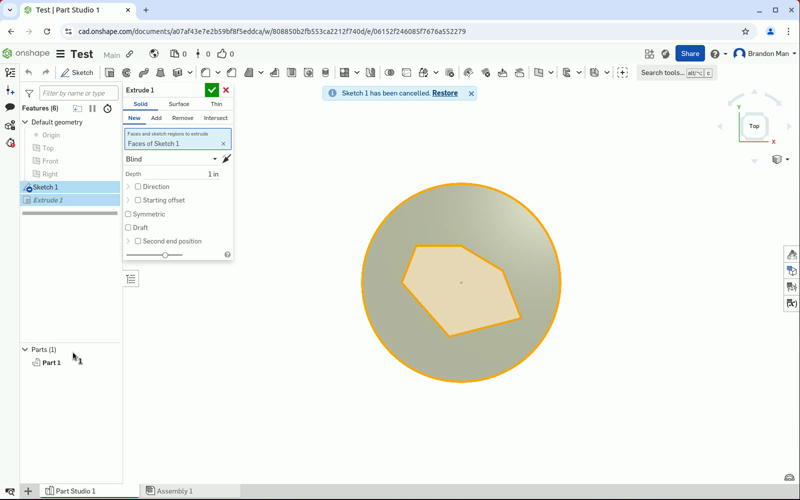
mouse_move(143, 106)
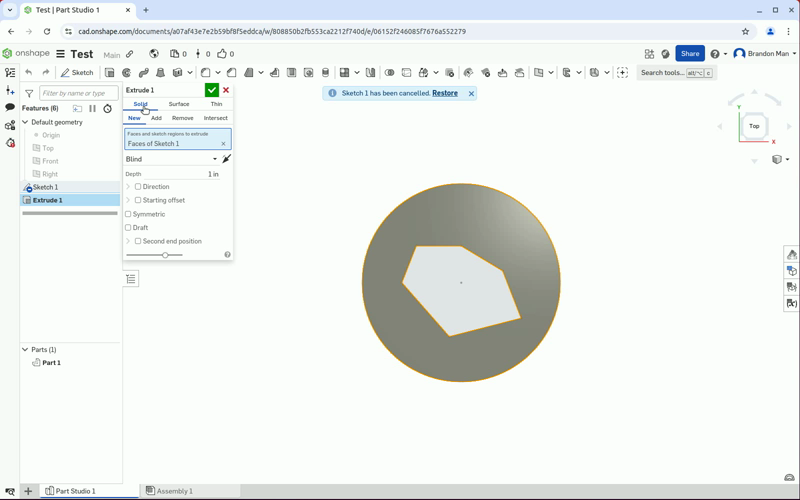
click(143, 106)
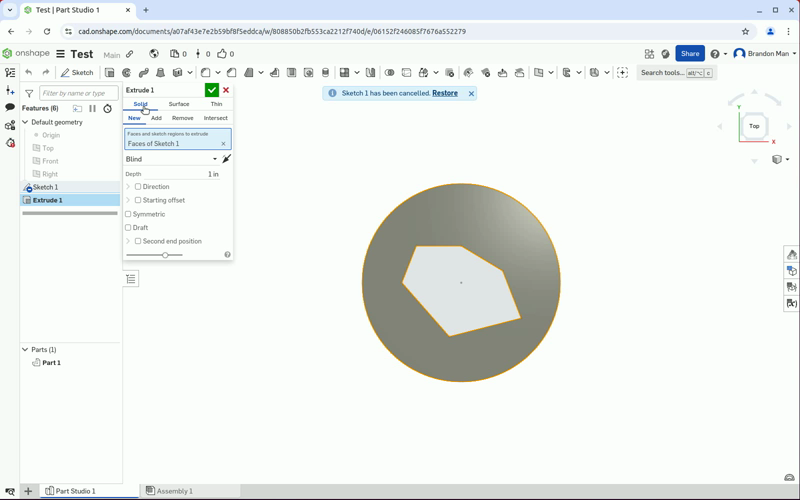
mouse_move(137, 120)
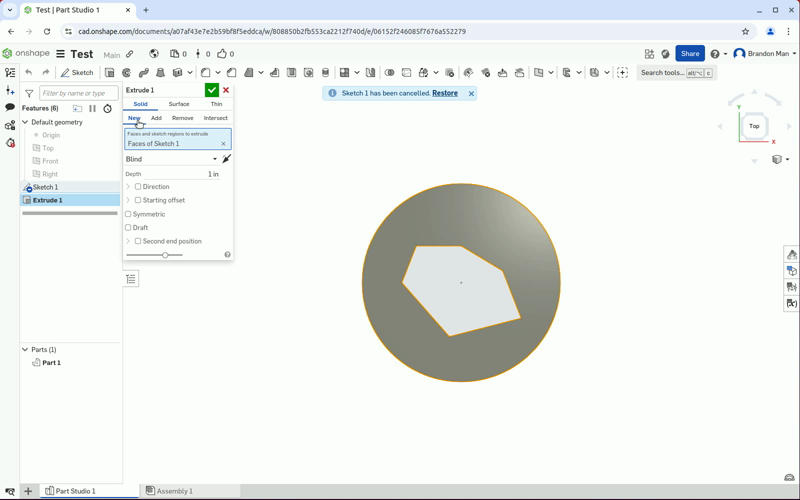
click(137, 120)
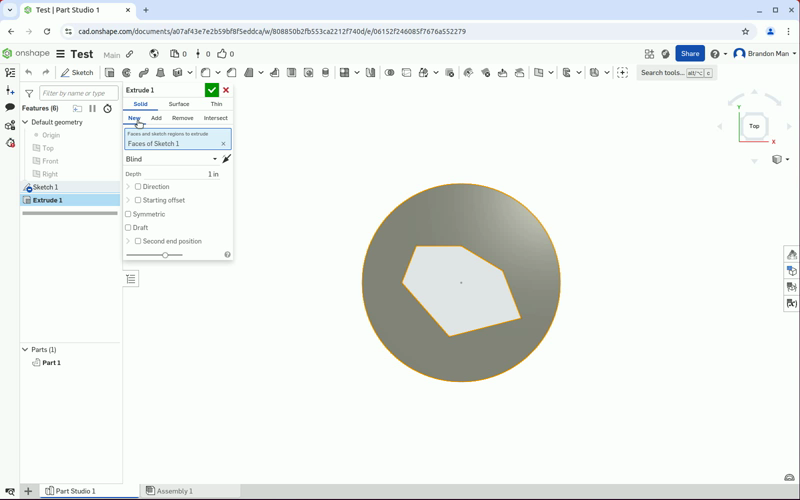
key(tab, 4)
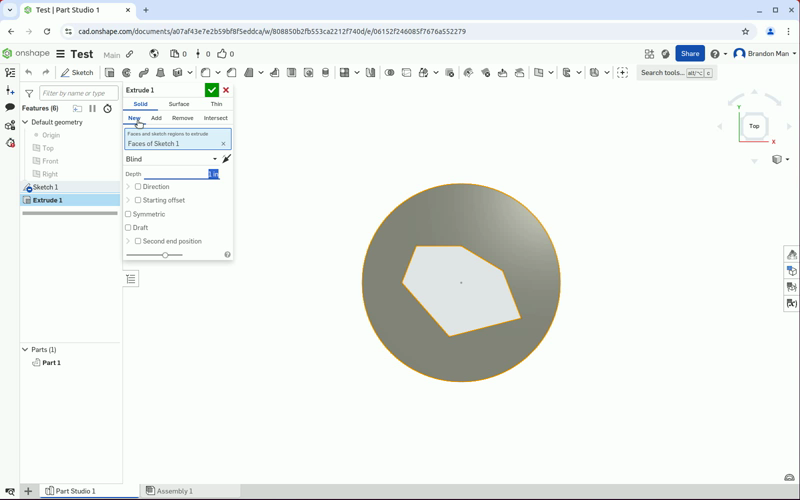
text(23.108)
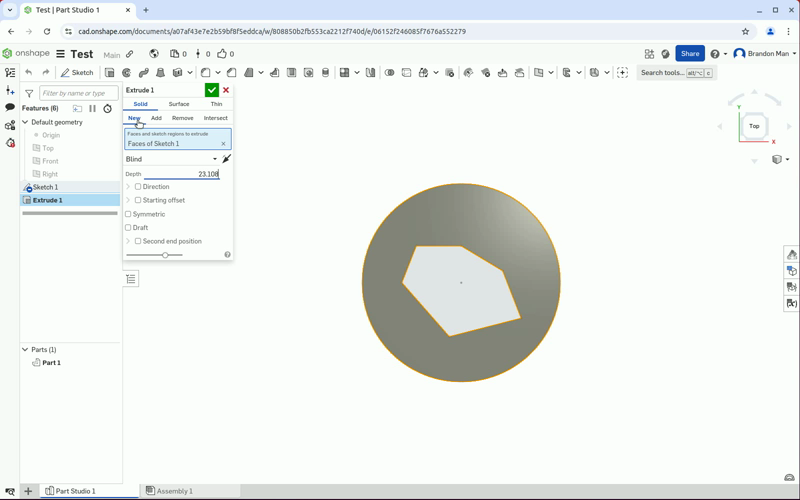
key(enter)
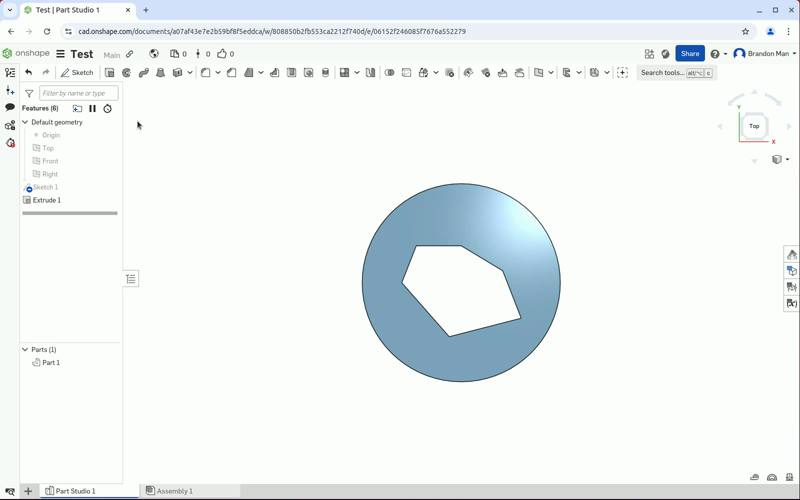
key(shift+h)
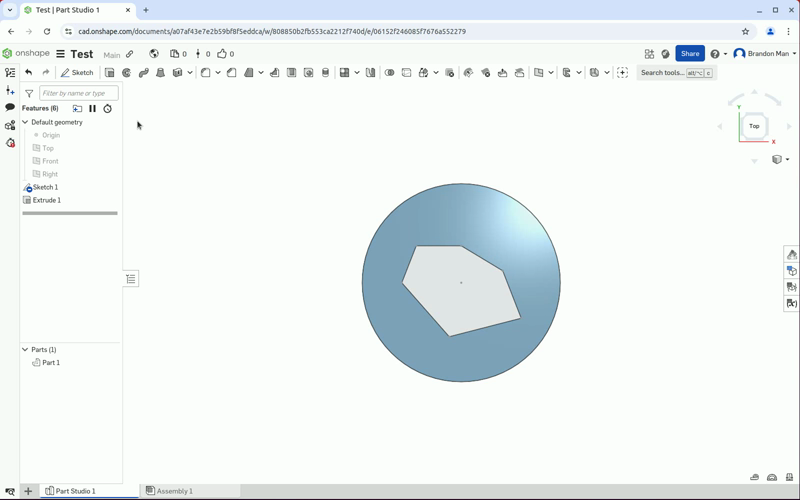
key(shift+h)
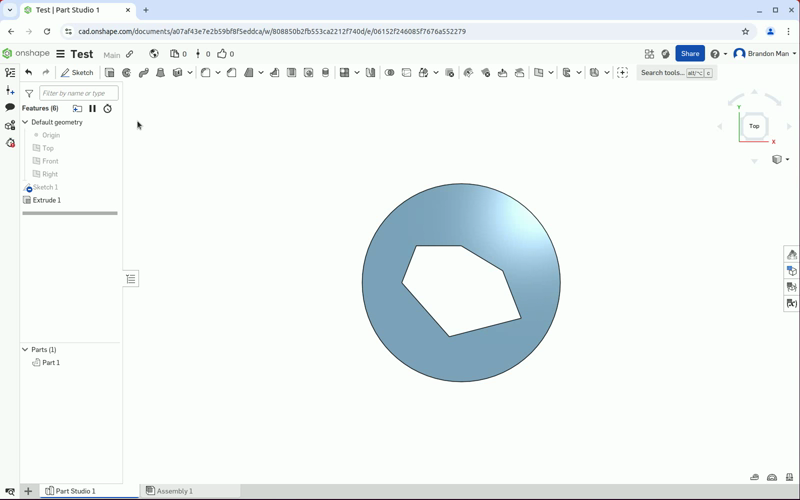
mouse_move(73, 189)
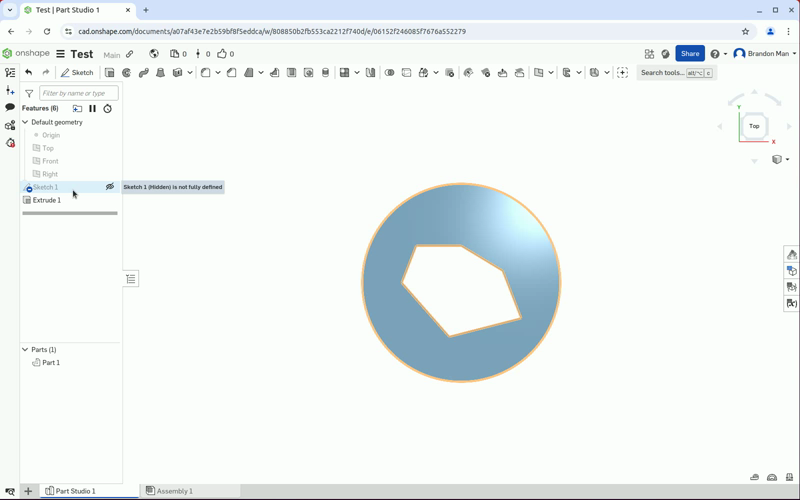
click(73, 189)
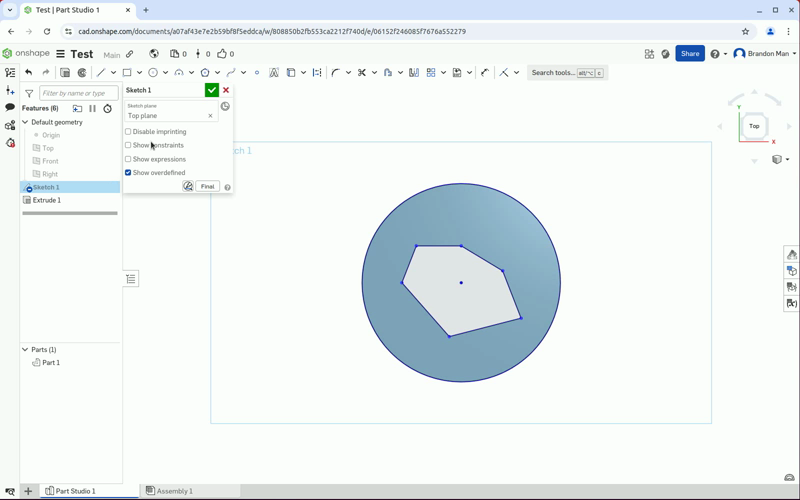
mouse_move(229, 92)
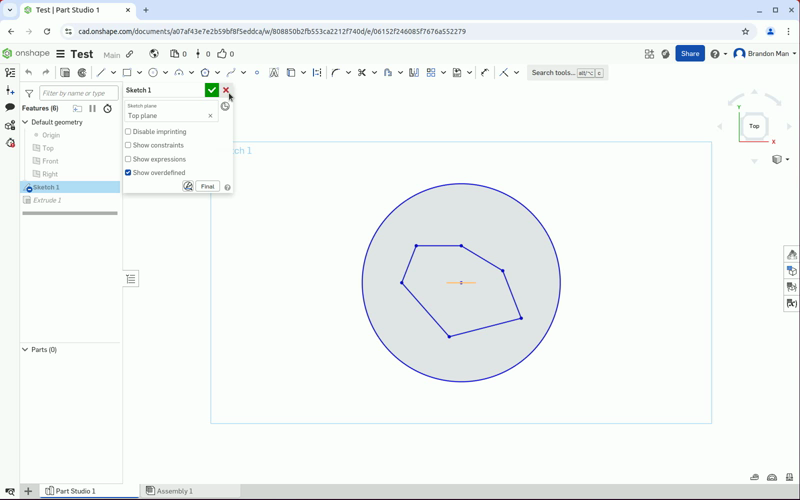
click(229, 92)
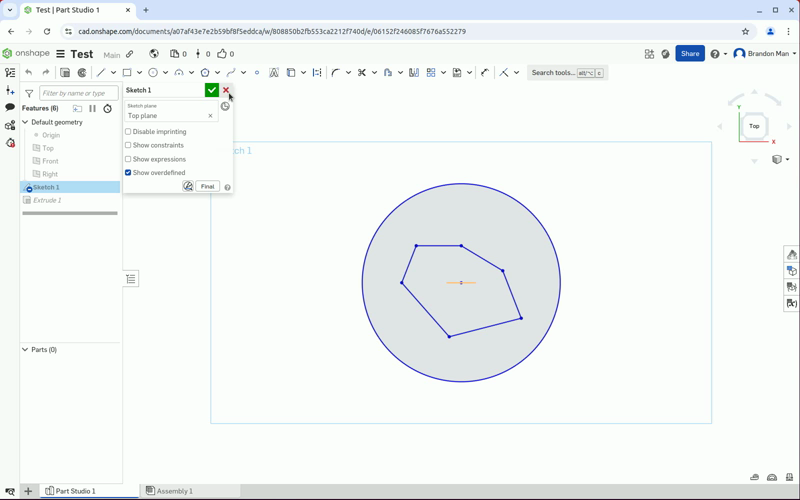
key(shift+s)
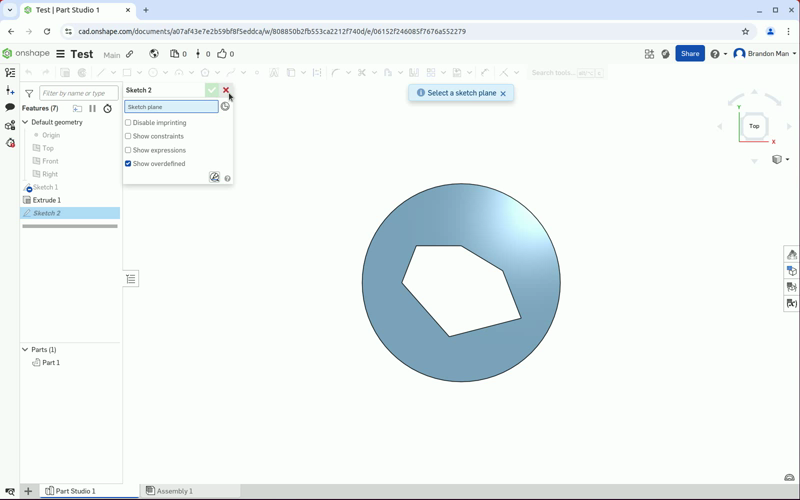
mouse_move(73, 150)
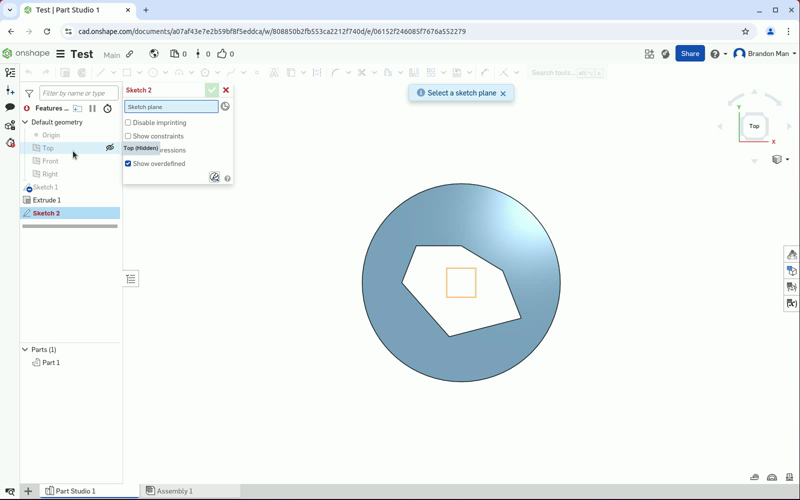
click(73, 150)
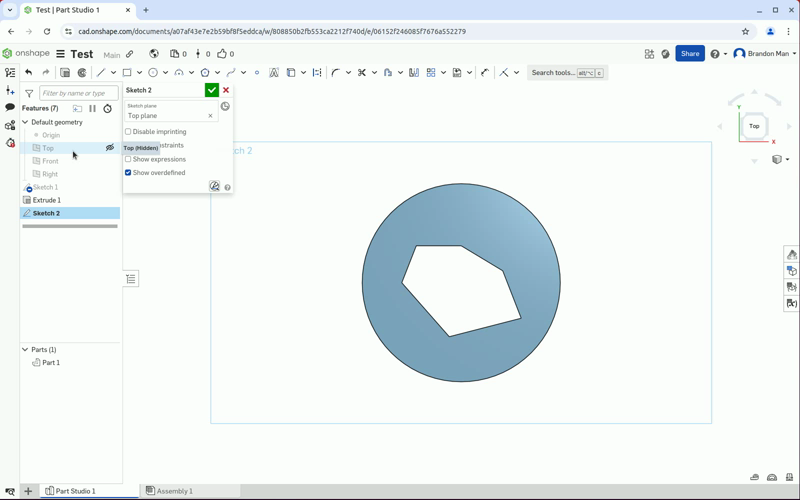
mouse_move(73, 352)
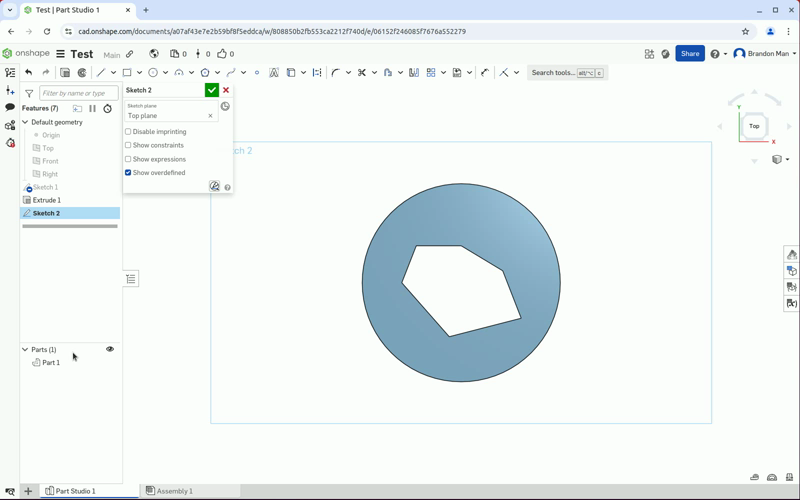
key(y)
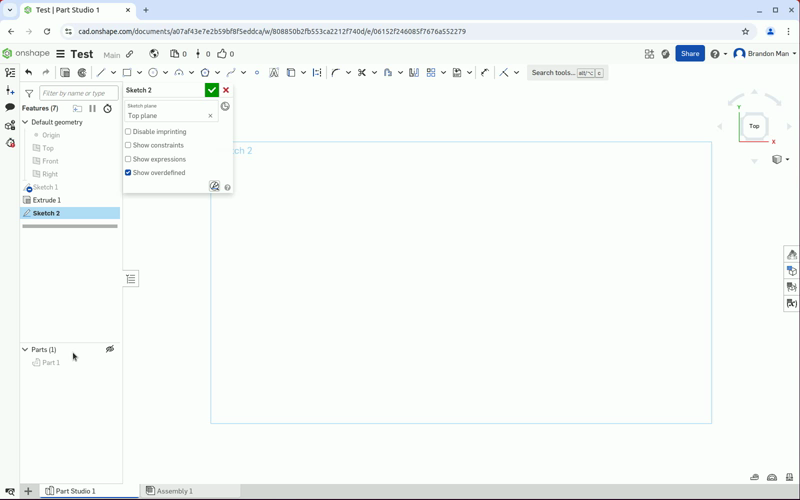
key(l)
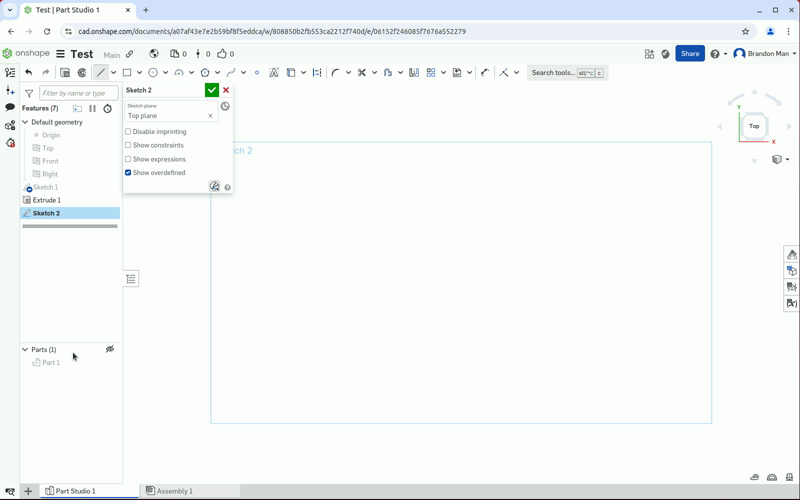
key_down(shift)
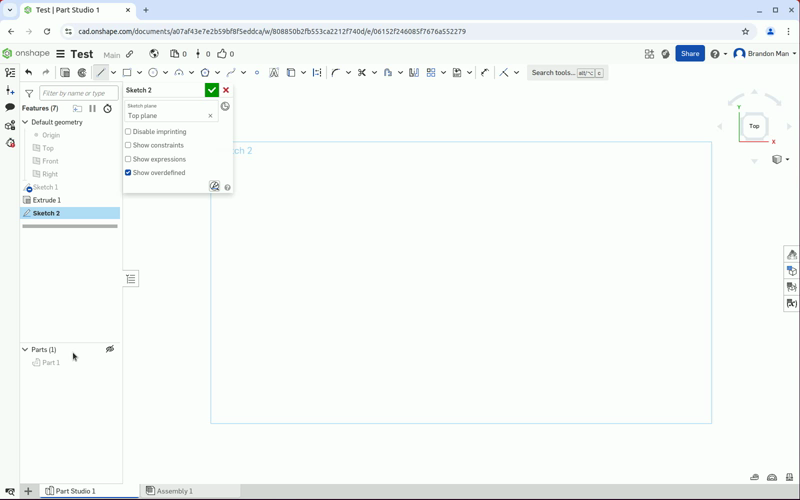
mouse_move(348, 395)
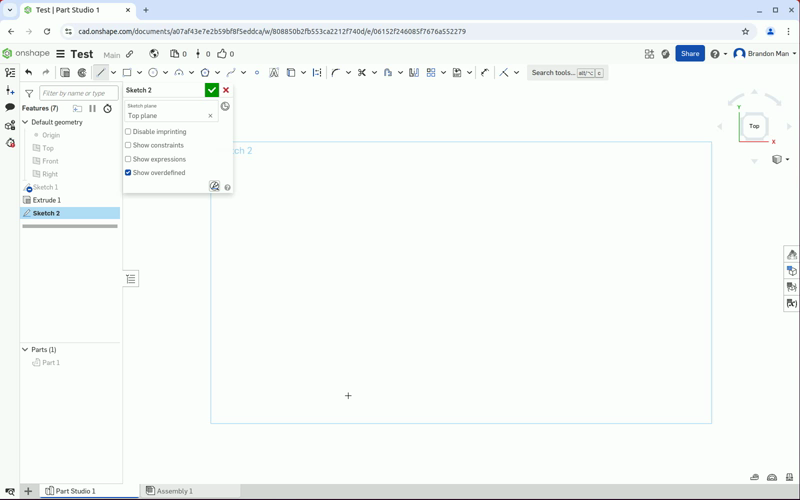
click(348, 395)
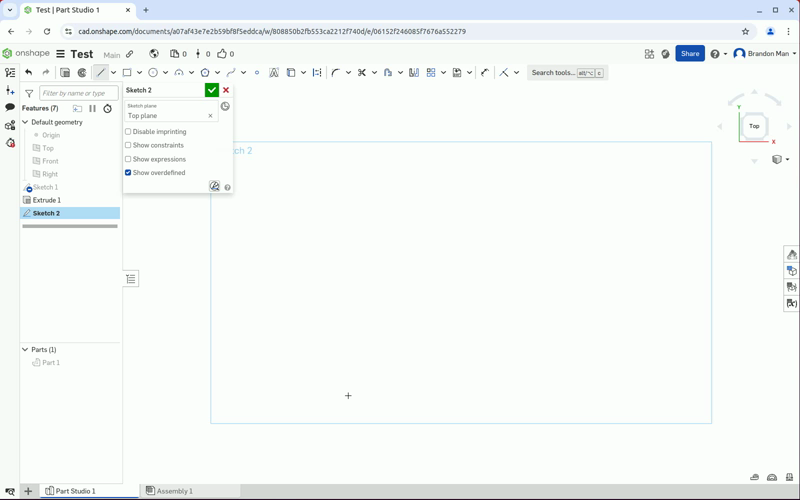
key_up(shift)
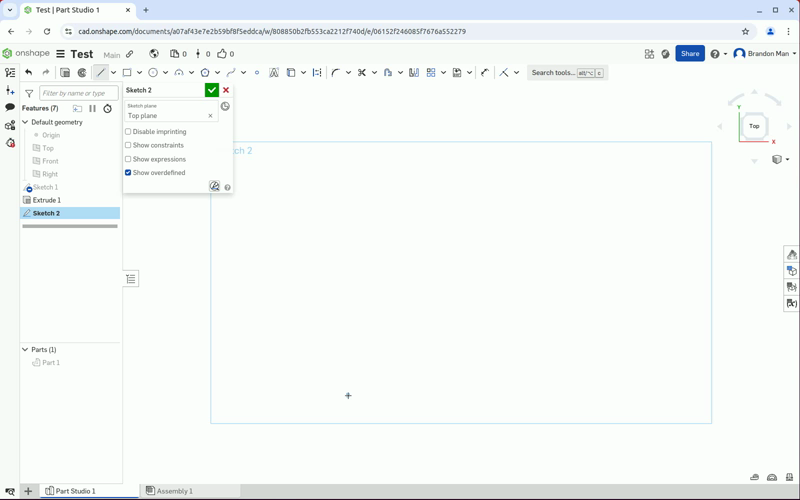
key_down(shift)
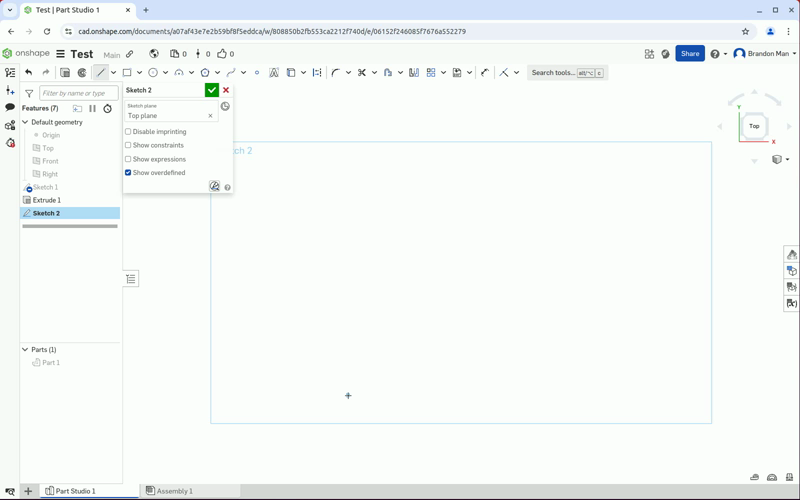
mouse_move(572, 395)
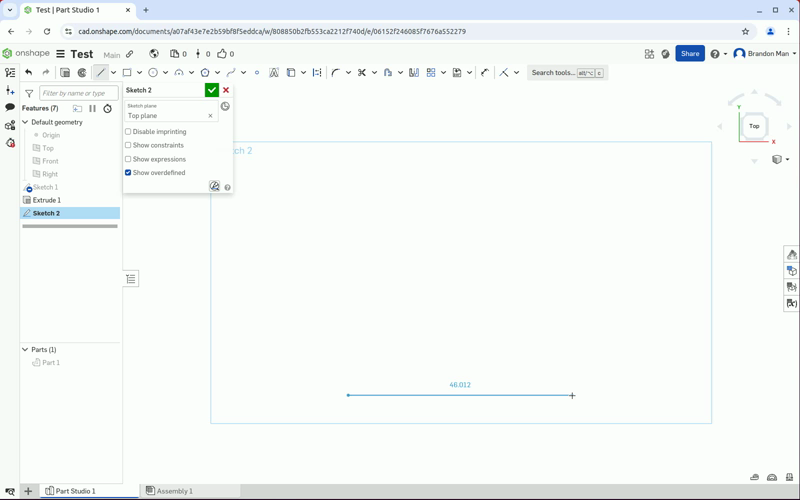
click(572, 395)
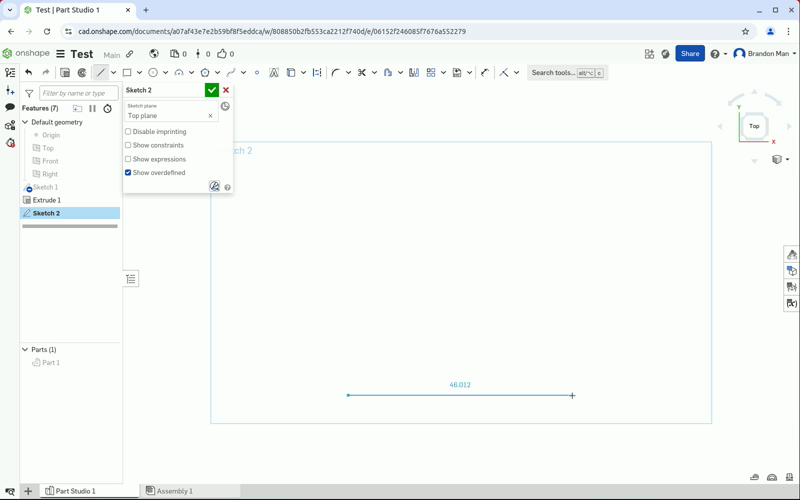
key_up(shift)
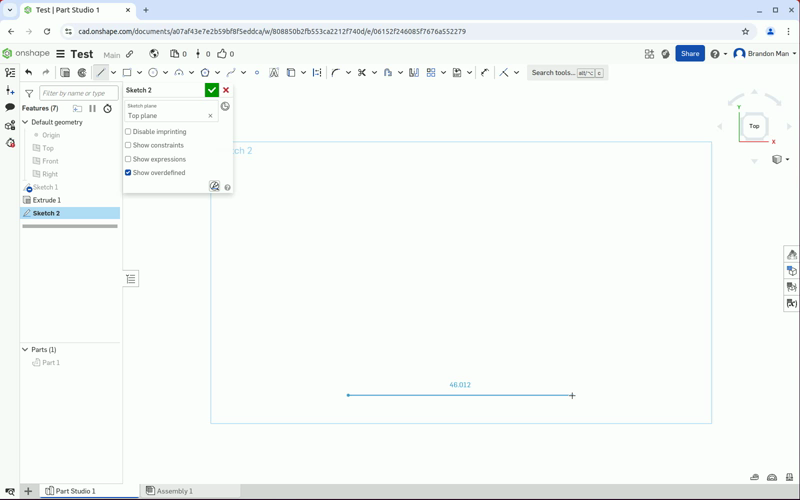
key_down(shift)
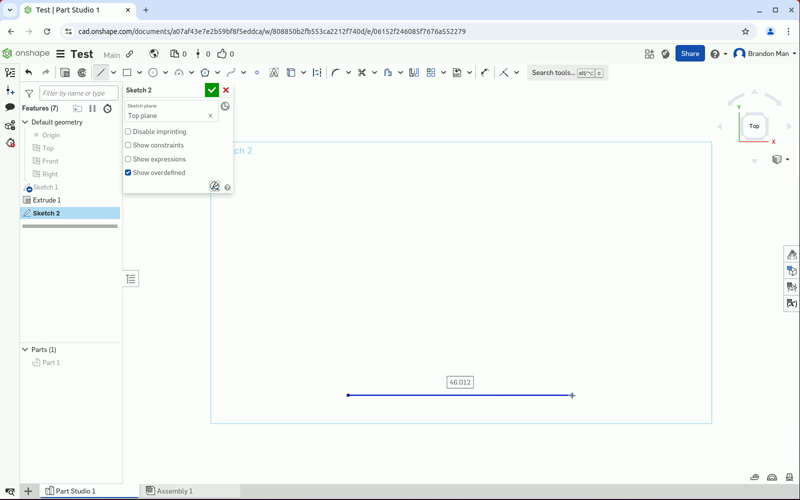
mouse_move(572, 171)
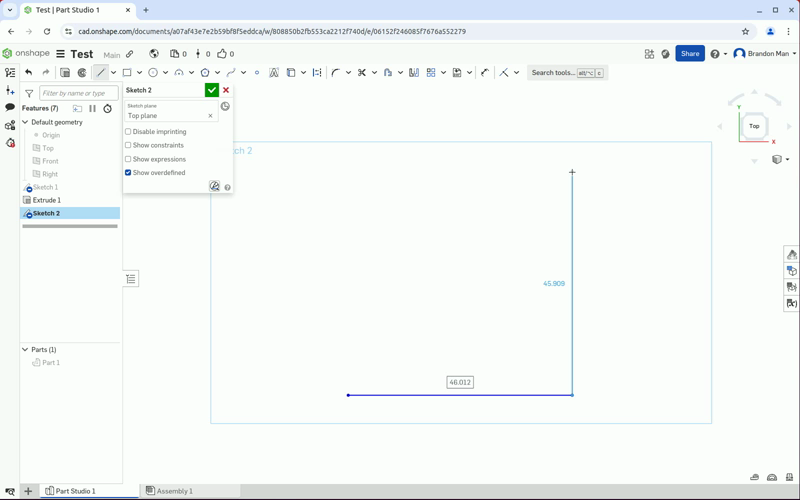
click(572, 171)
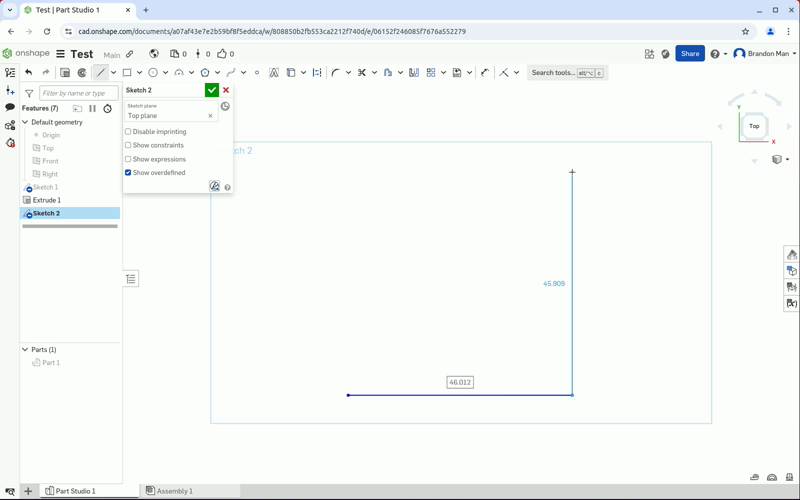
key_up(shift)
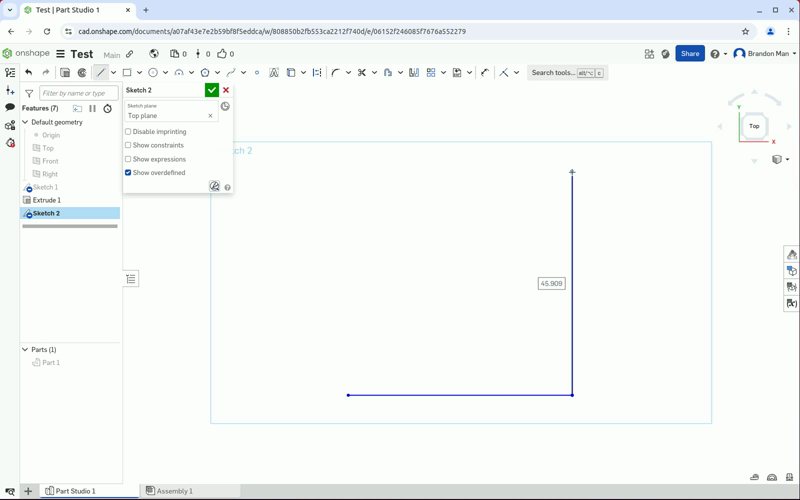
key_down(shift)
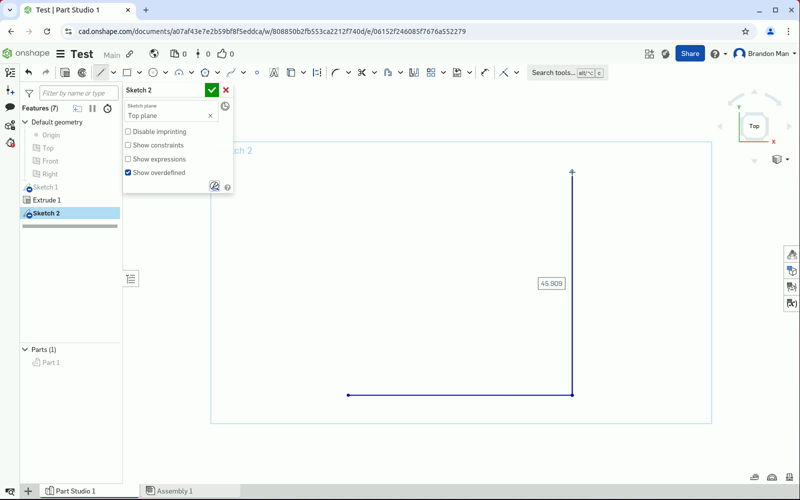
mouse_move(348, 171)
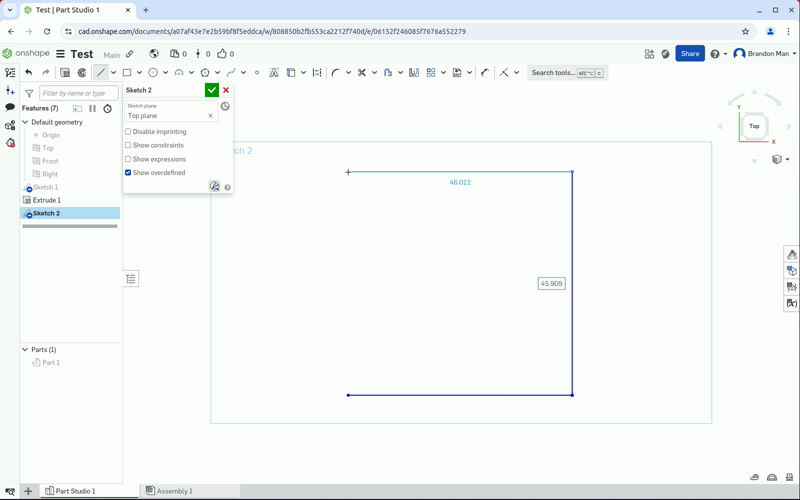
click(348, 171)
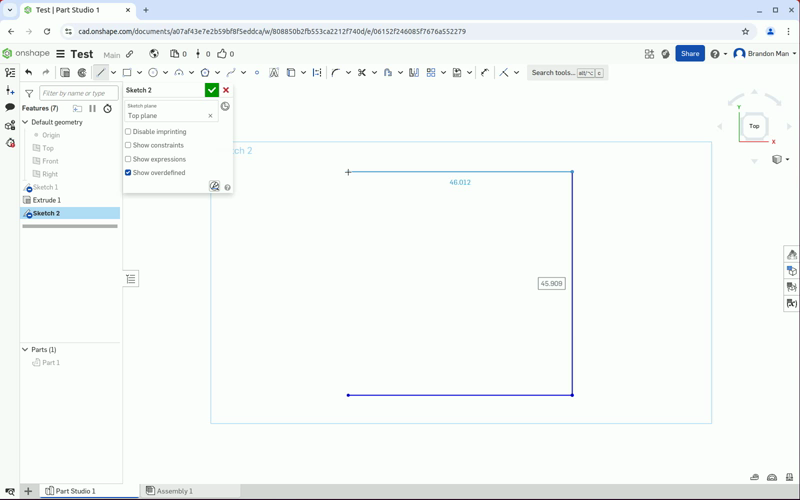
key_up(shift)
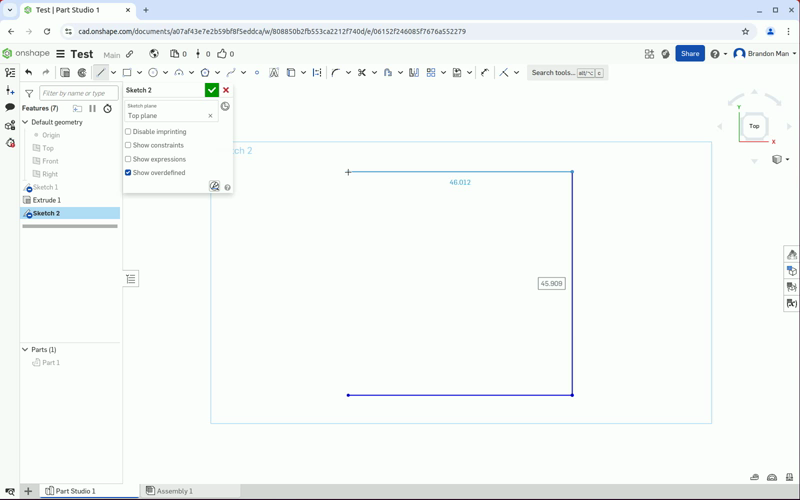
key_down(shift)
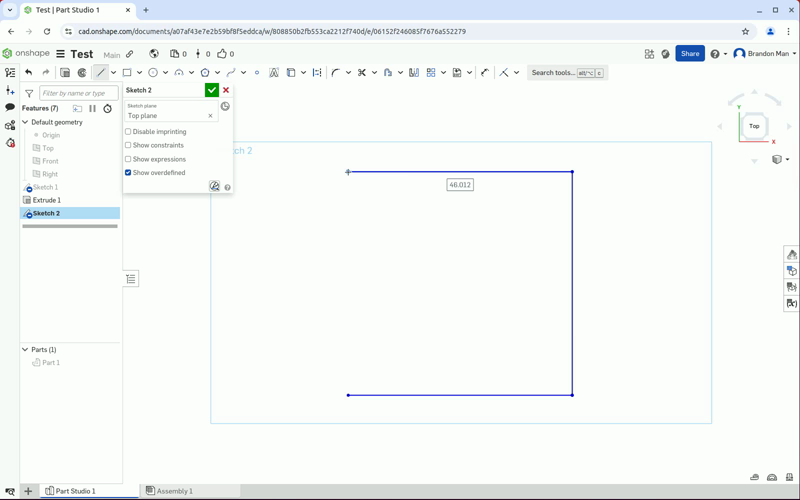
mouse_move(348, 395)
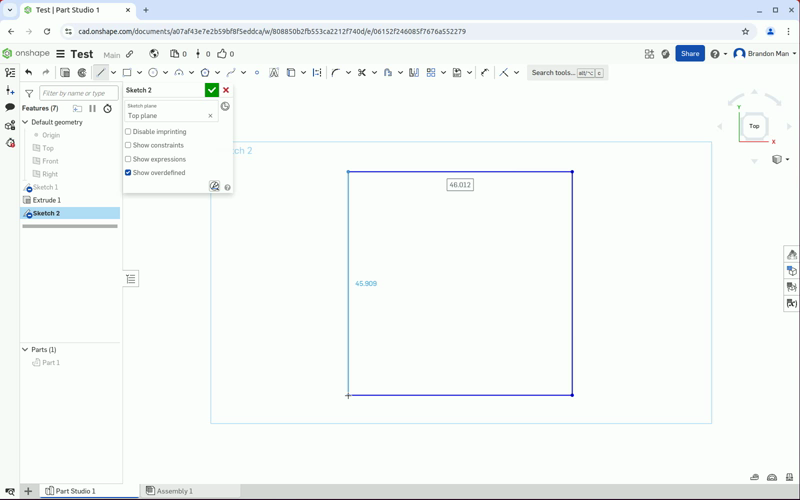
key_up(shift)
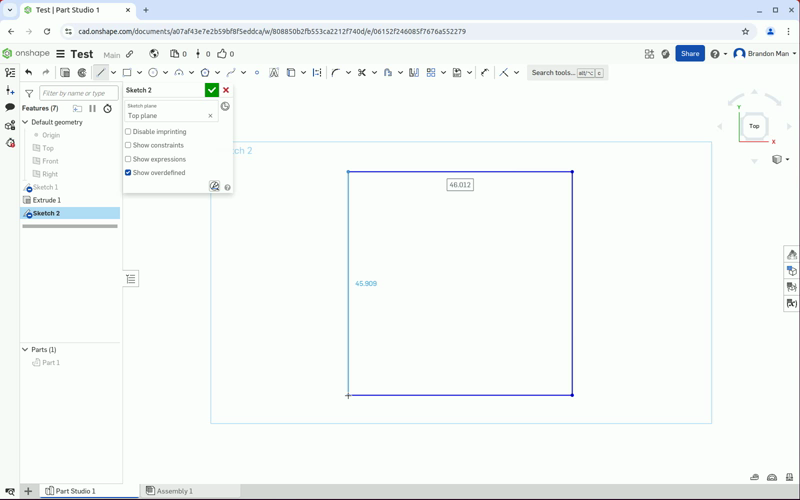
click(348, 395)
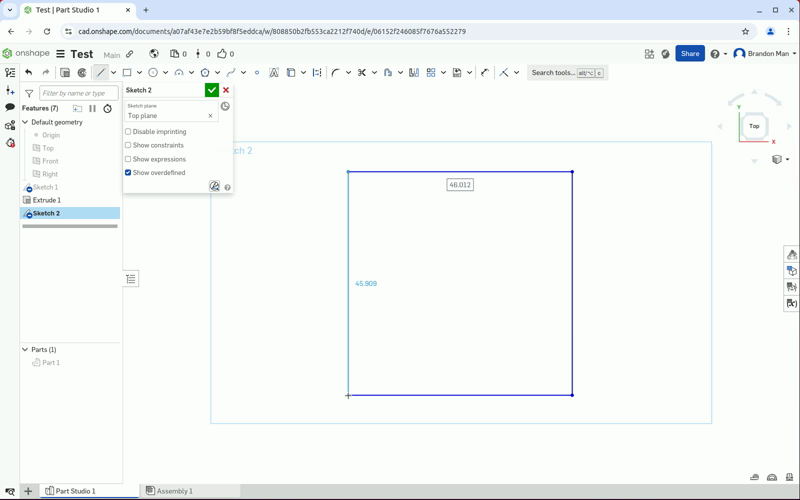
key(esc)
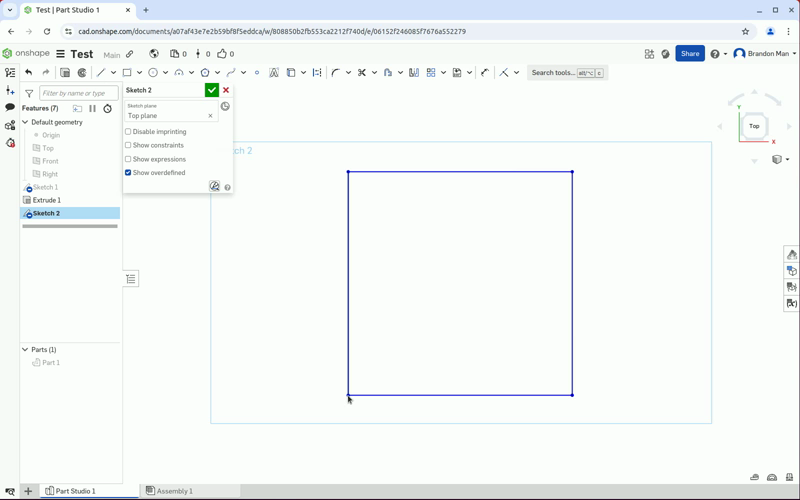
key(c)
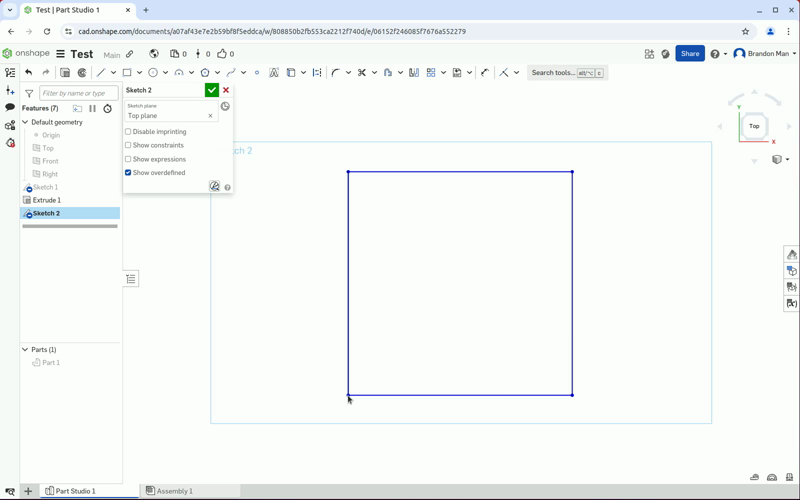
key_down(shift)
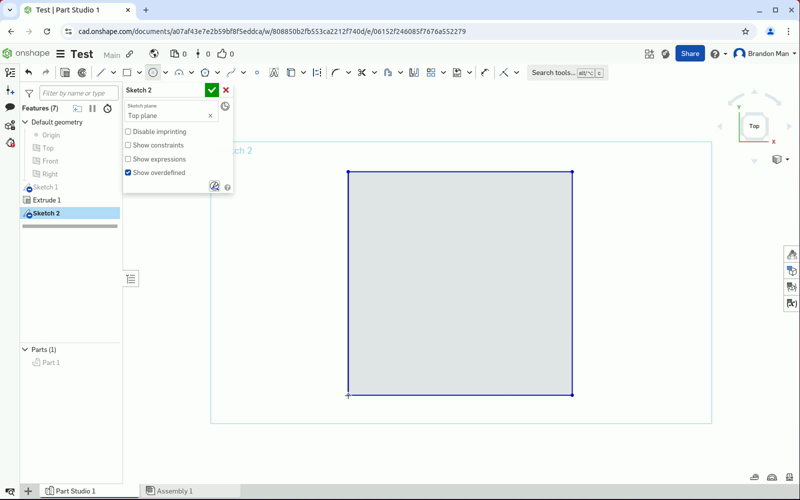
mouse_move(461, 282)
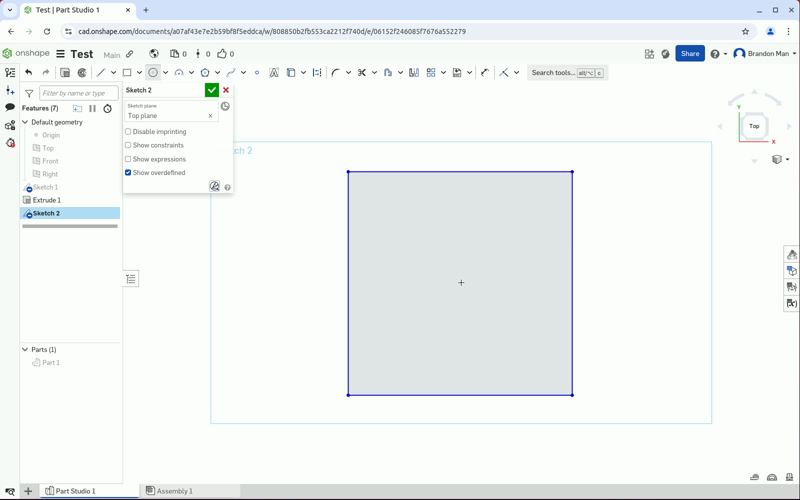
click(461, 282)
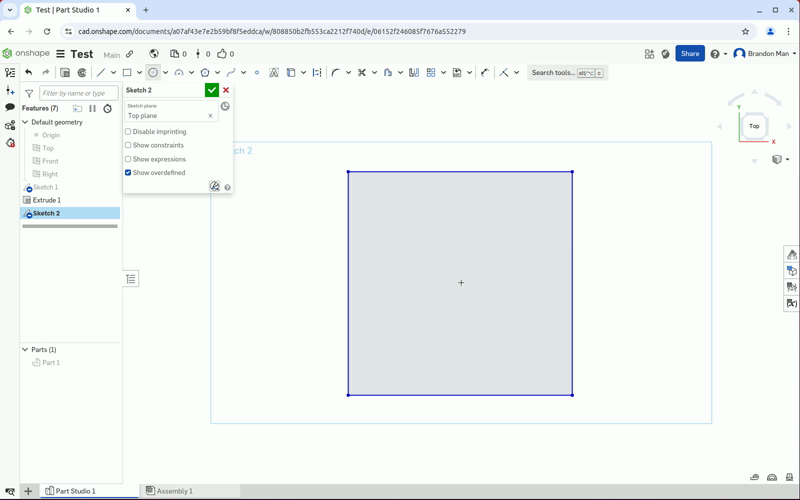
key_up(shift)
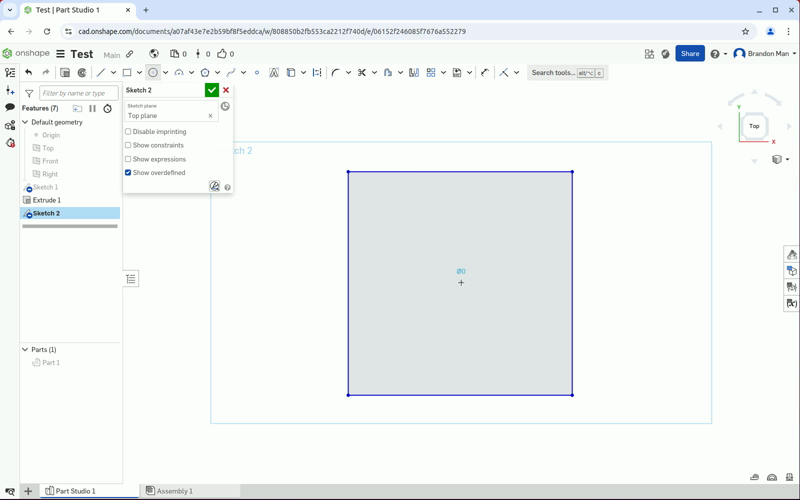
mouse_move(560, 282)
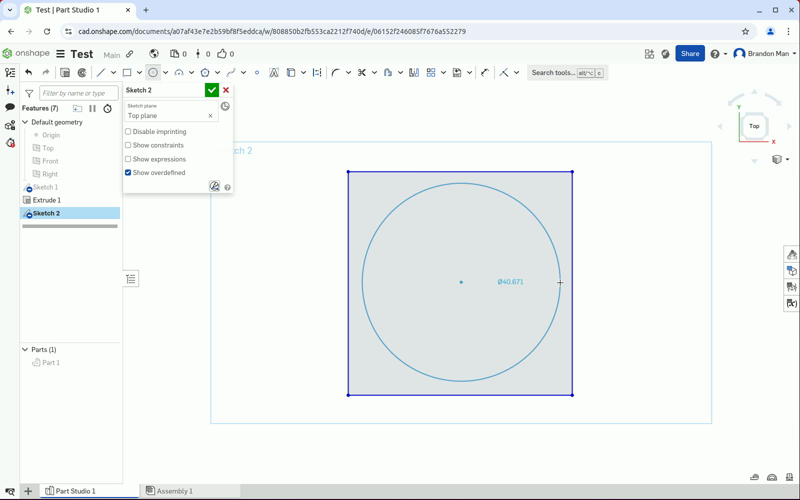
click(560, 282)
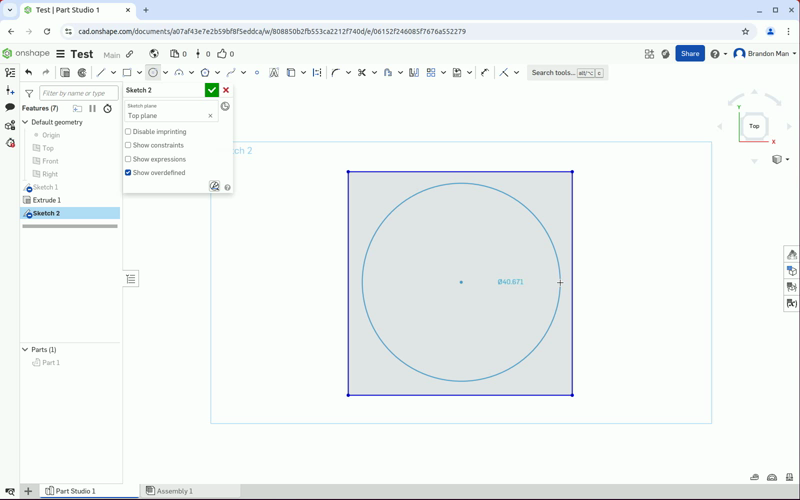
key(esc)
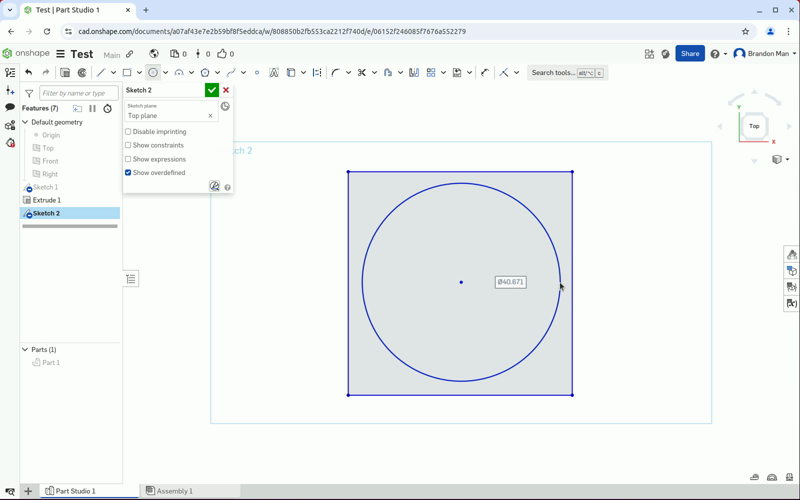
mouse_move(551, 358)
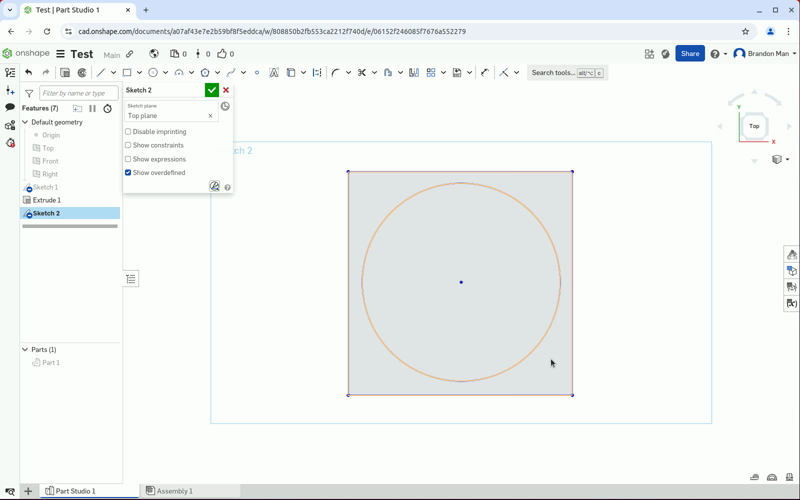
click(551, 358)
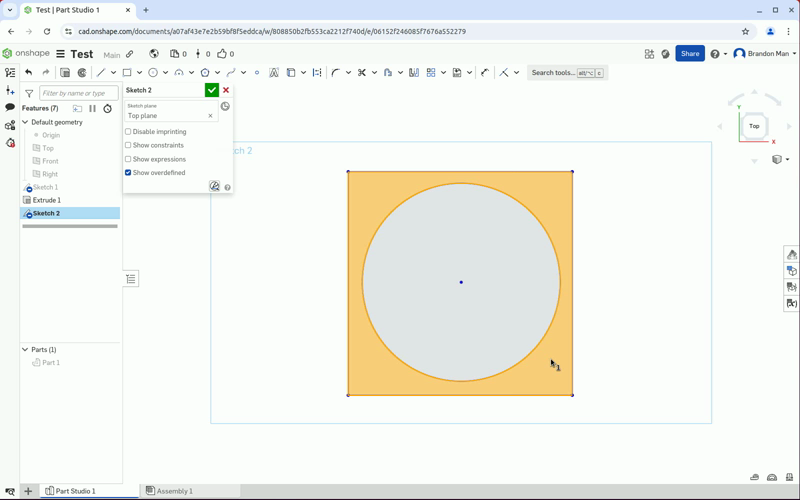
mouse_move(73, 352)
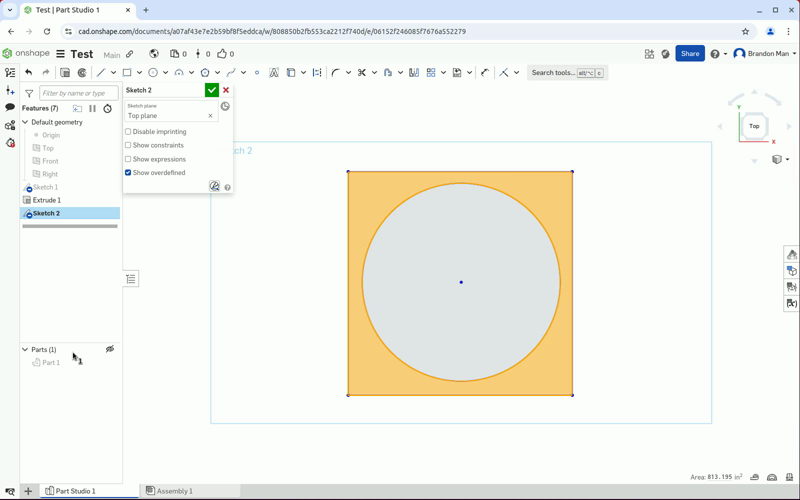
key(shift+y)
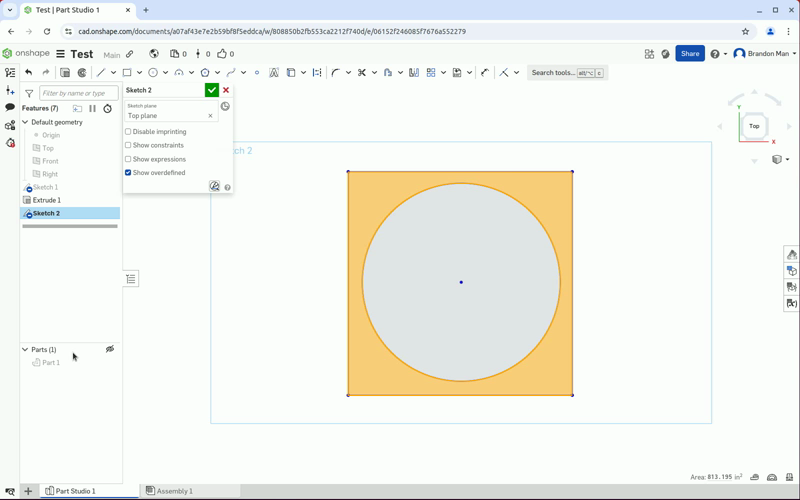
key(shift+e)
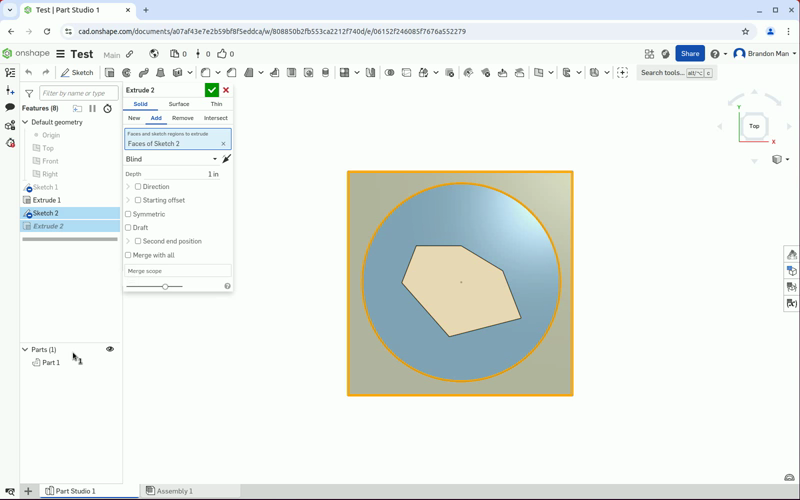
mouse_move(143, 106)
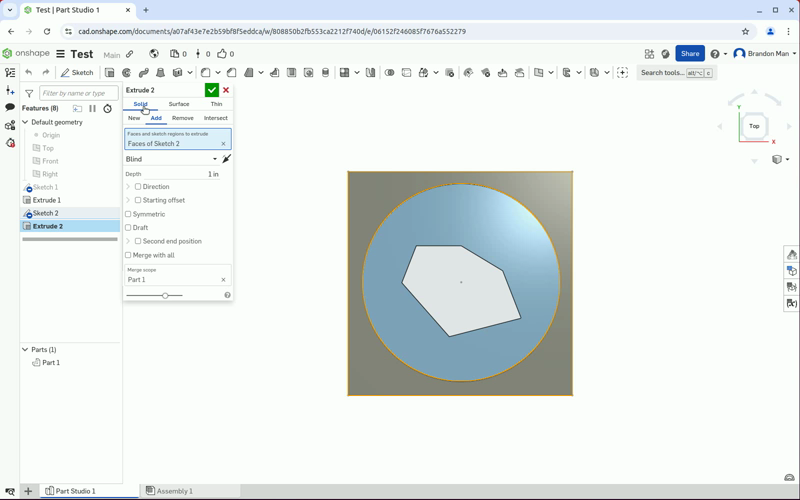
click(143, 106)
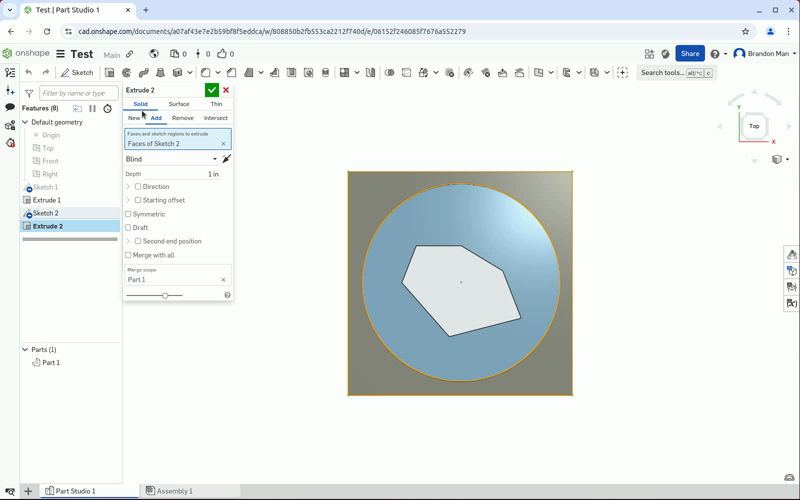
mouse_move(137, 120)
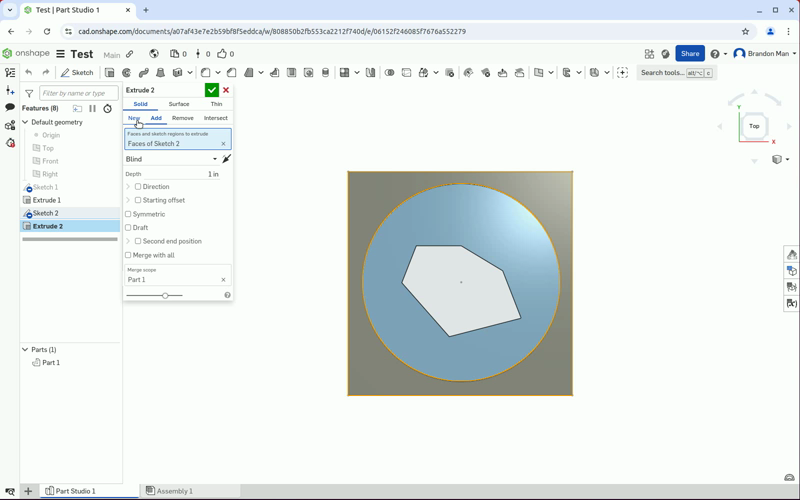
click(137, 120)
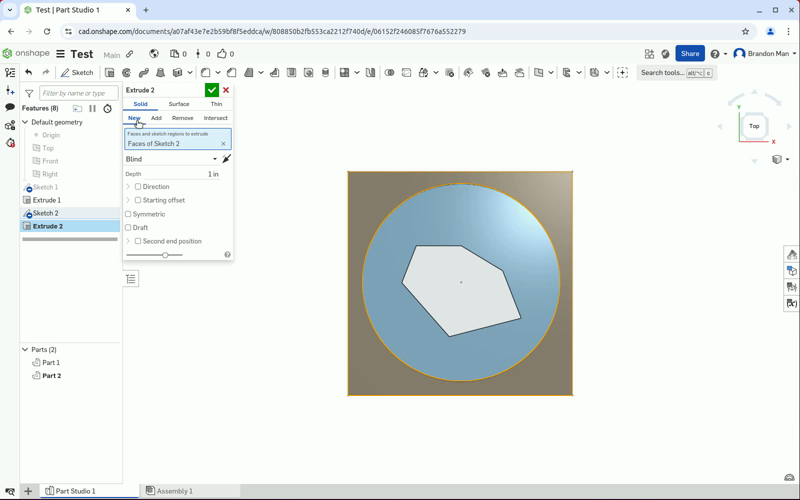
key(tab, 4)
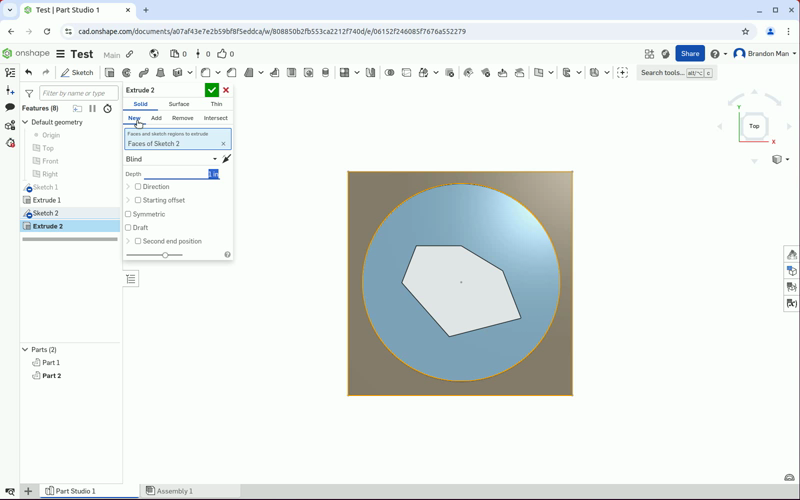
text(23.108)
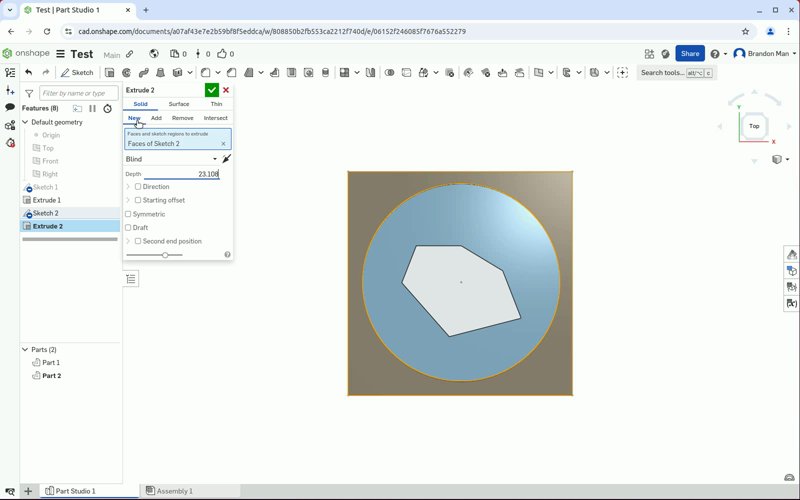
key(enter)
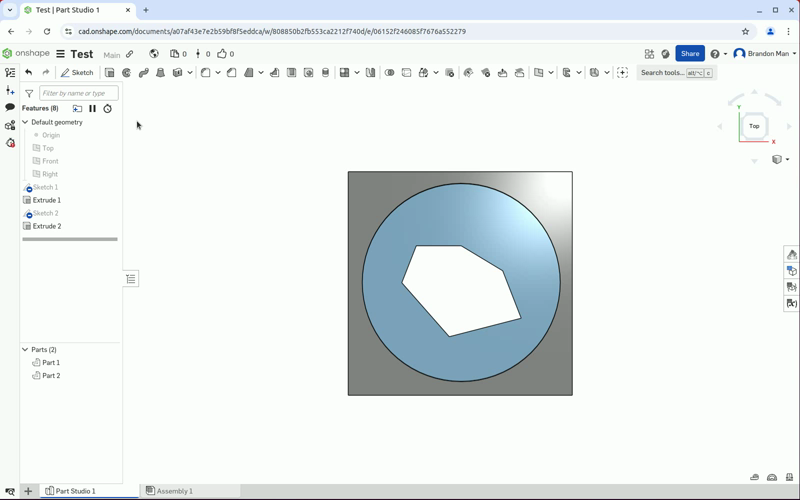
key(shift+h)
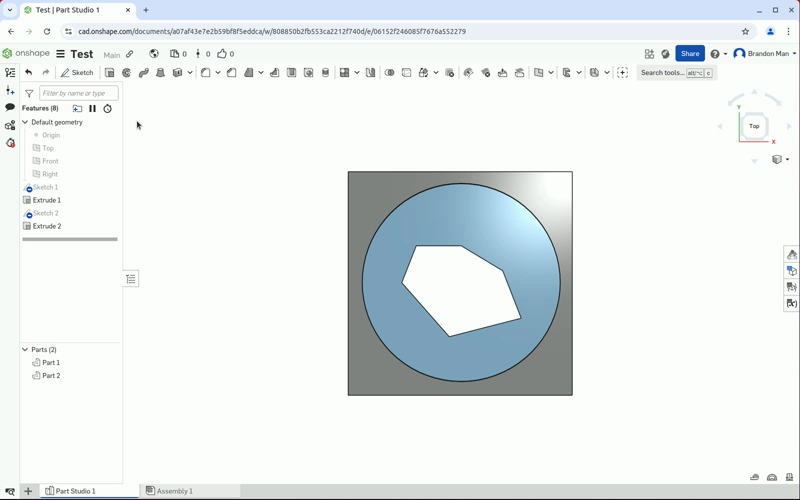
key(shift+h)
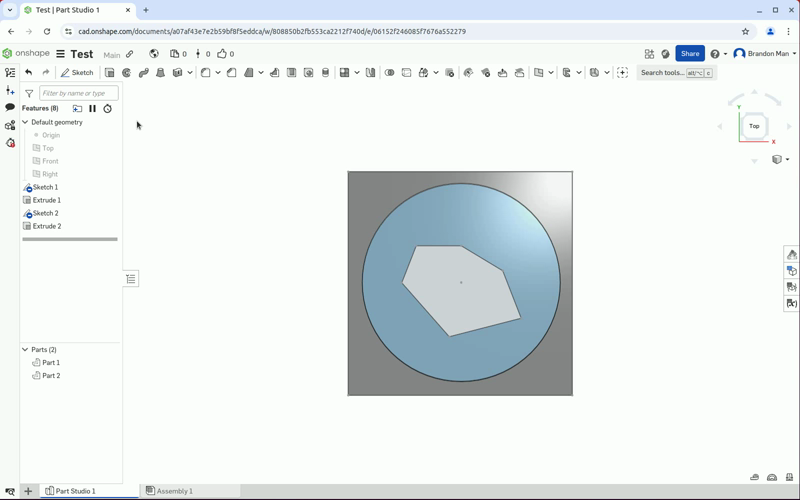
key(shift+7)
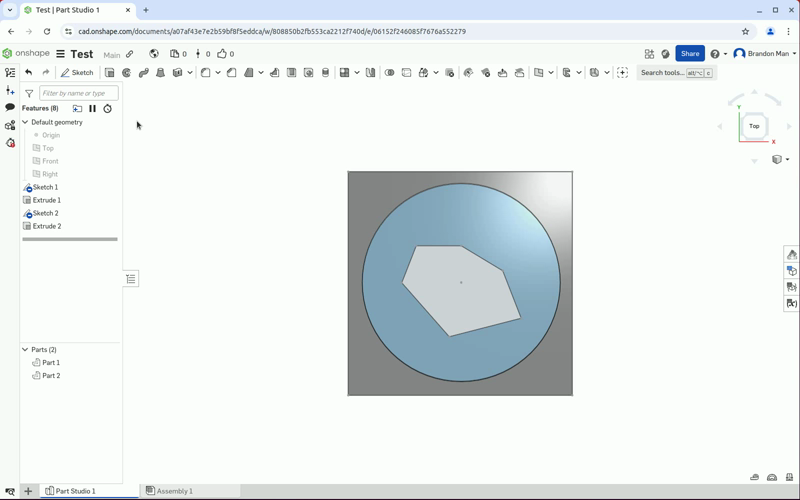
key(up, 3)
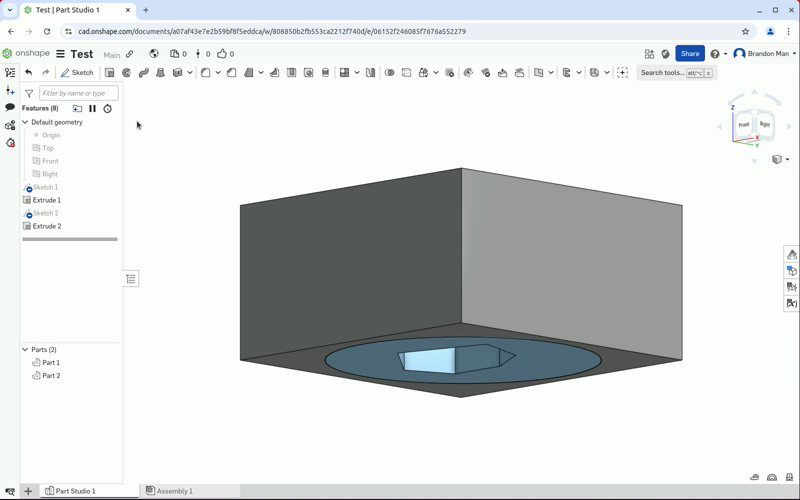
key(left, 3)
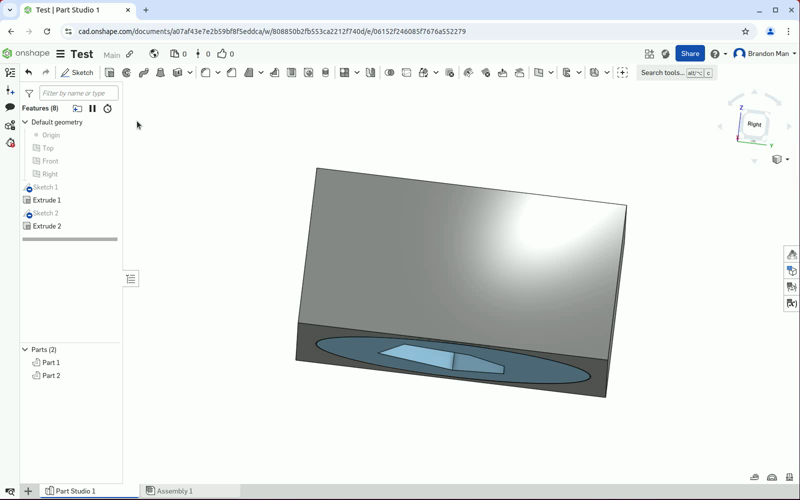
key(right, 3)
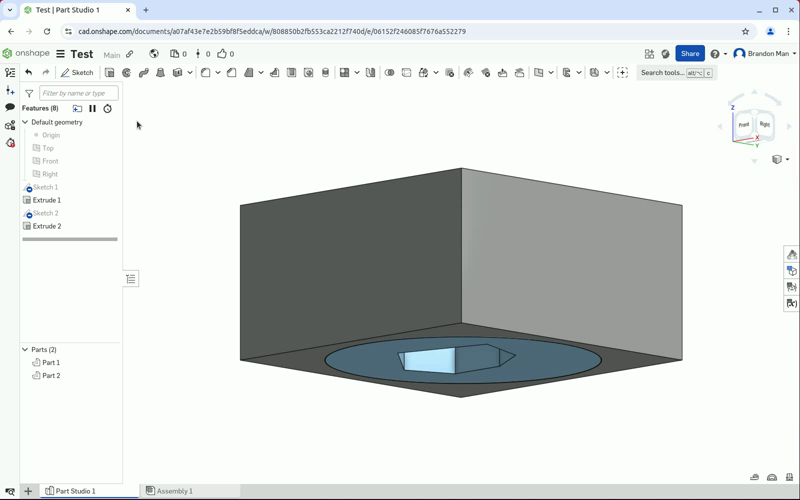
key(down, 3)
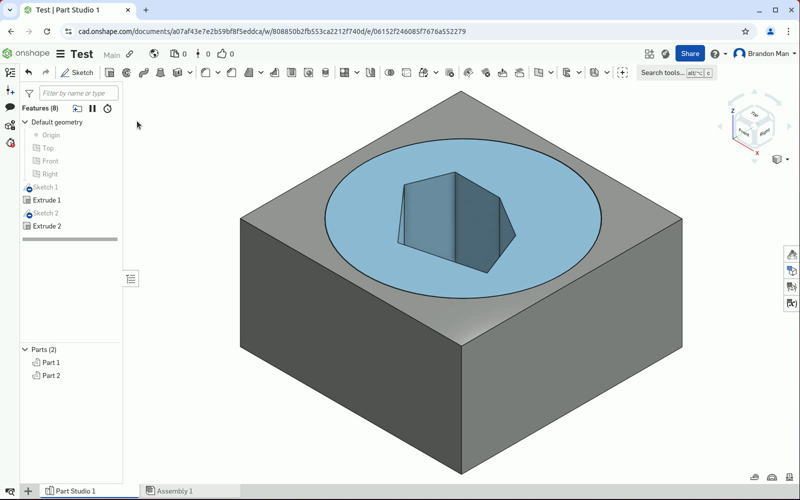
mouse_move(73, 189)
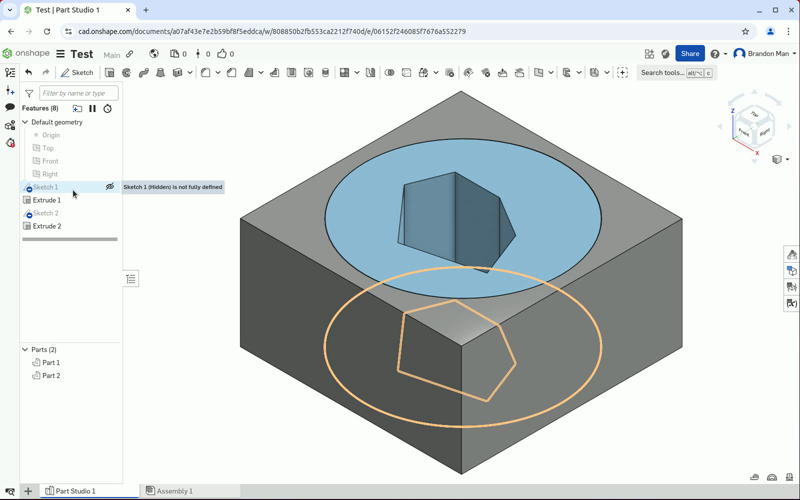
click(73, 189)